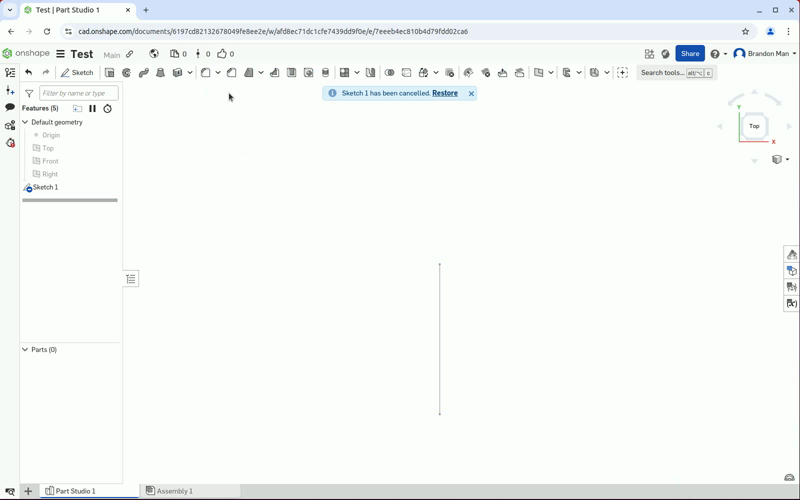
key(shift+h)
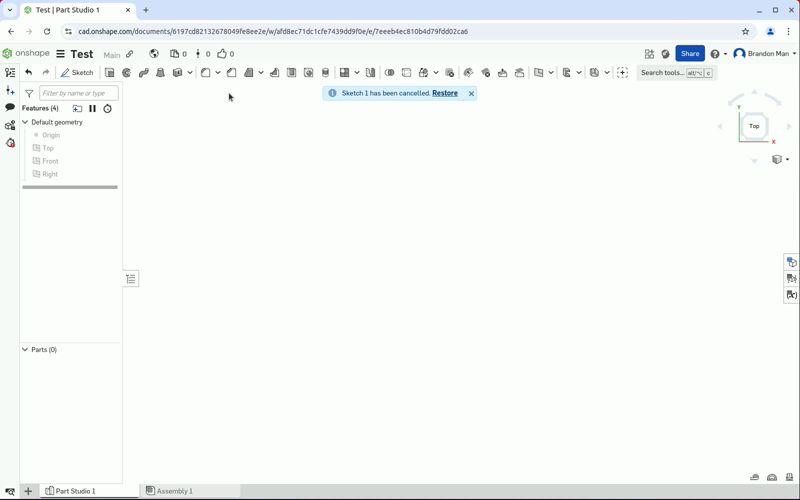
mouse_move(73, 352)
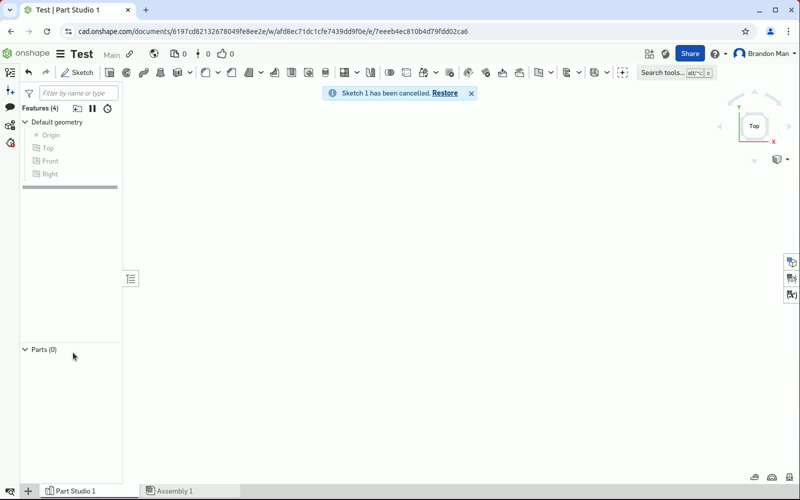
key(y)
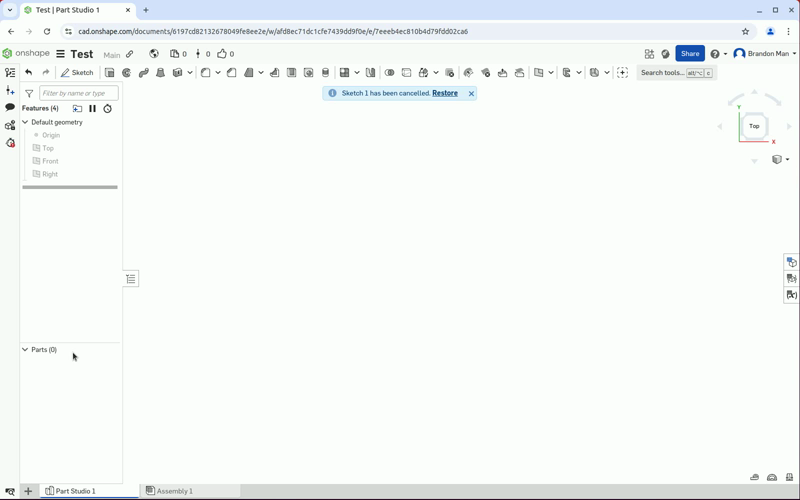
key(shift+p)
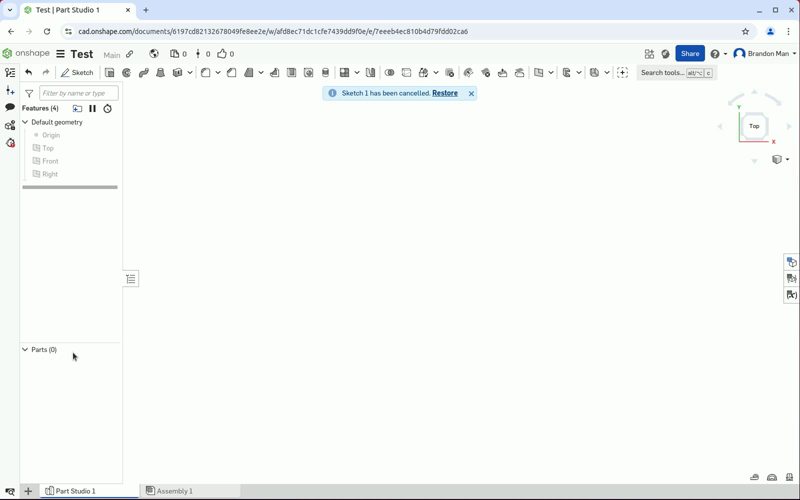
key(space)
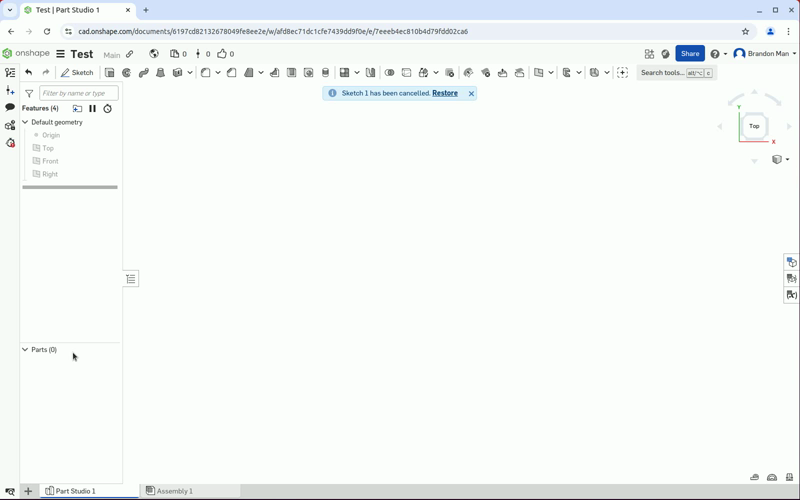
key_down(shift)
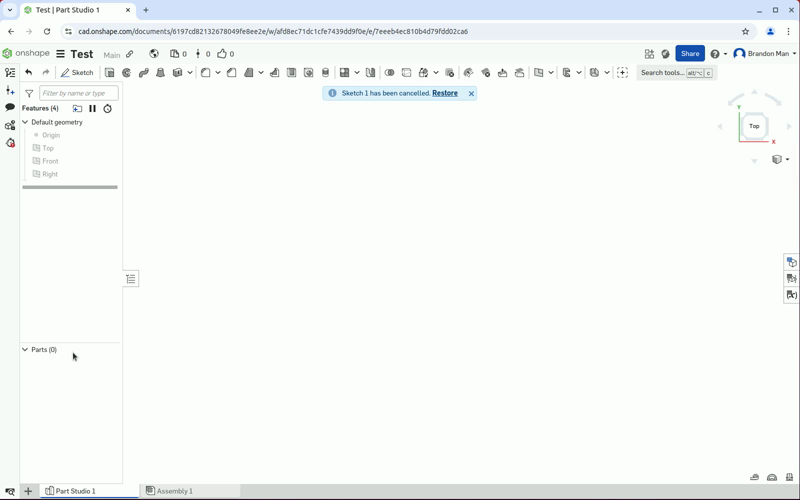
key(up)
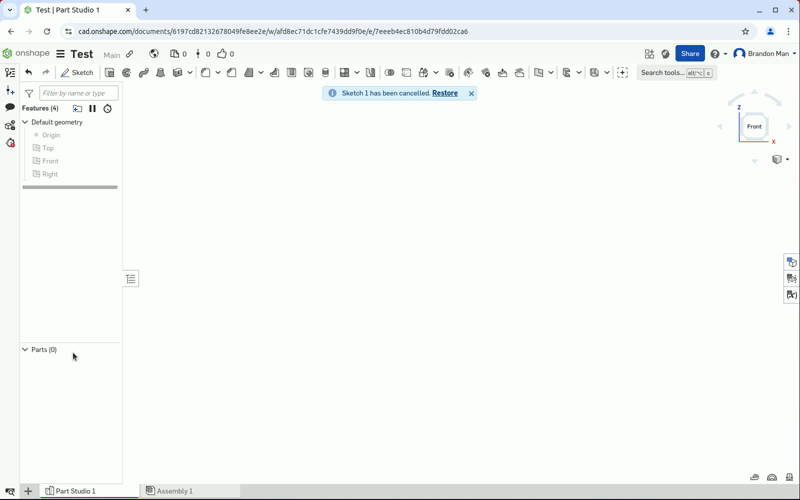
key_up(shift)
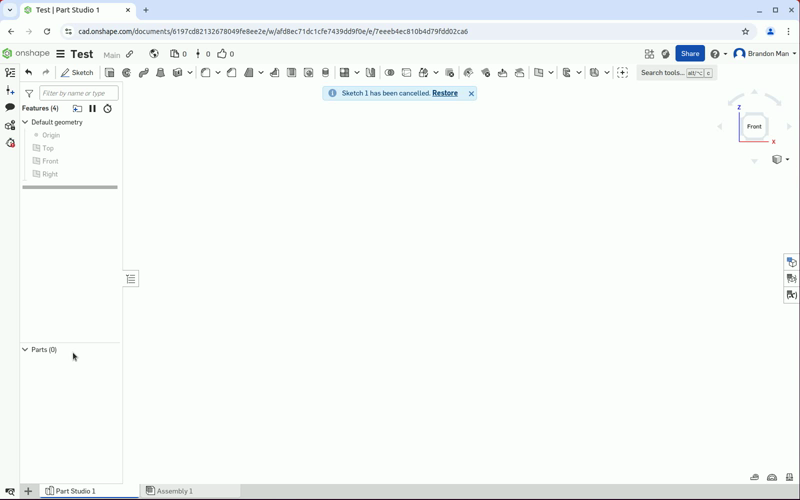
mouse_move(73, 352)
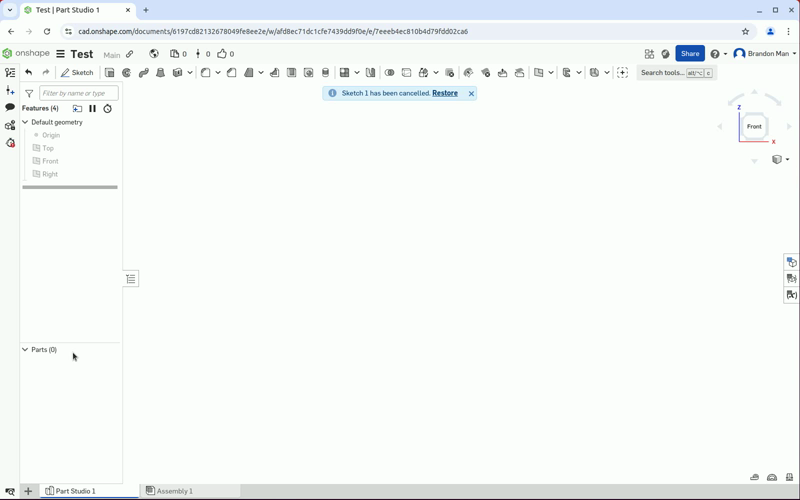
key(shift+y)
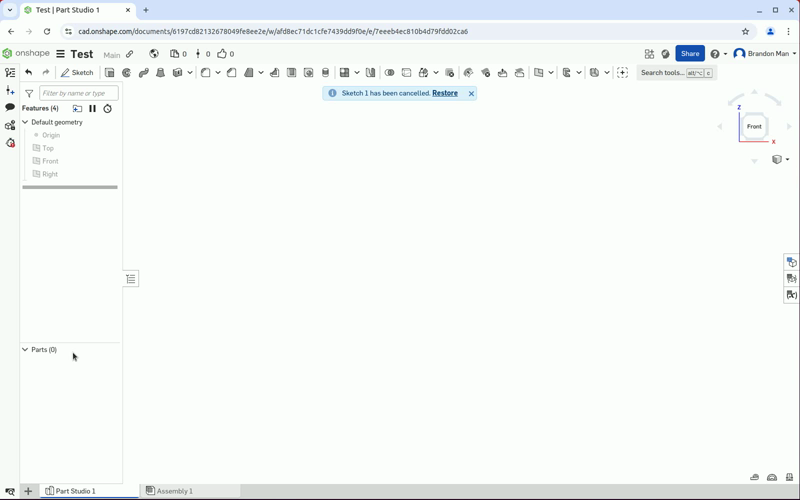
key(shift+s)
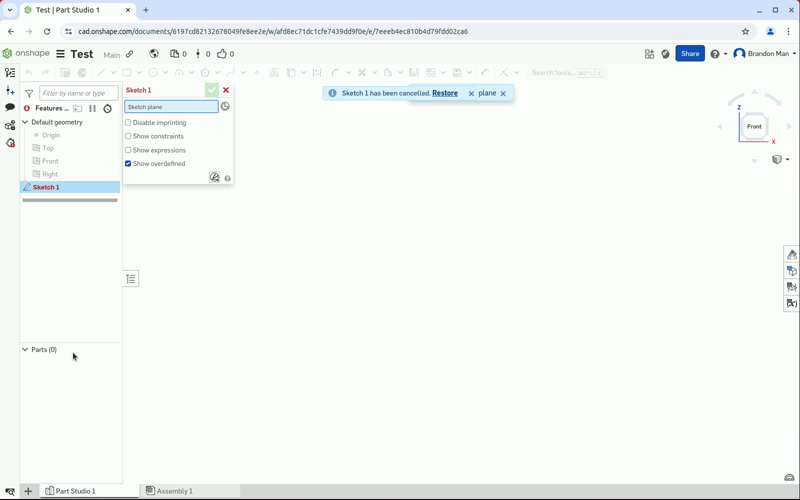
mouse_move(73, 163)
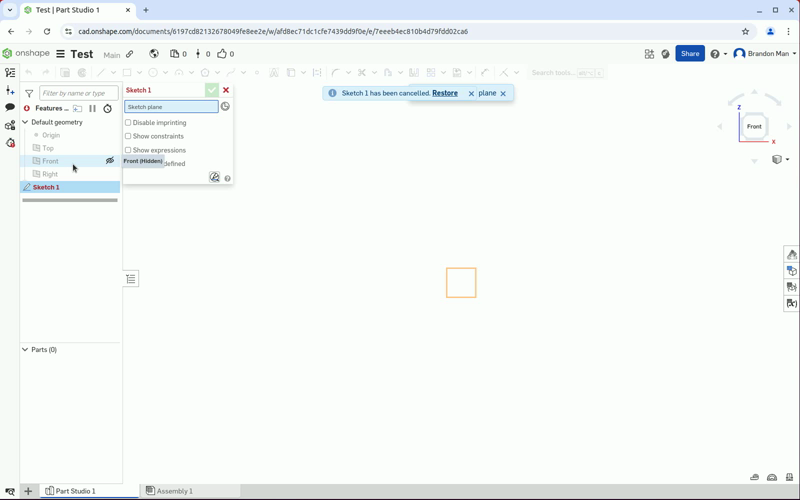
click(73, 163)
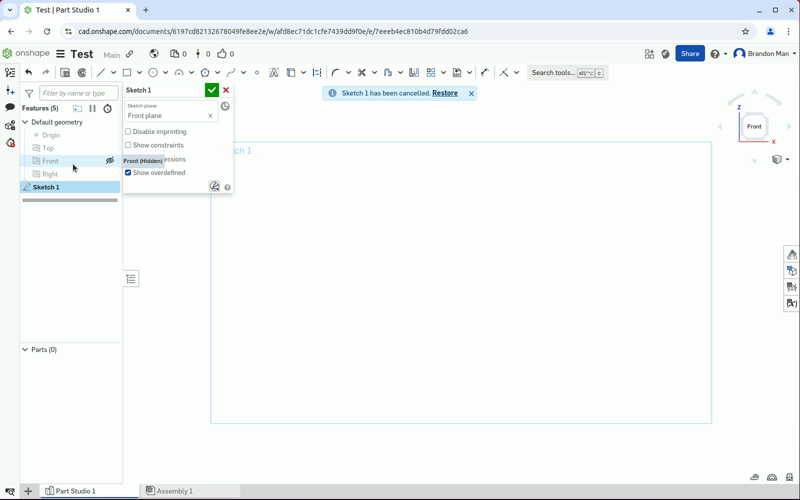
mouse_move(73, 352)
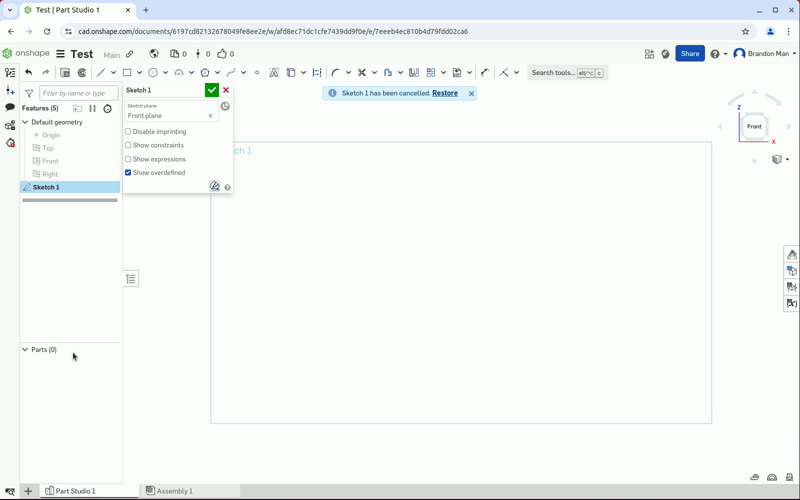
key(y)
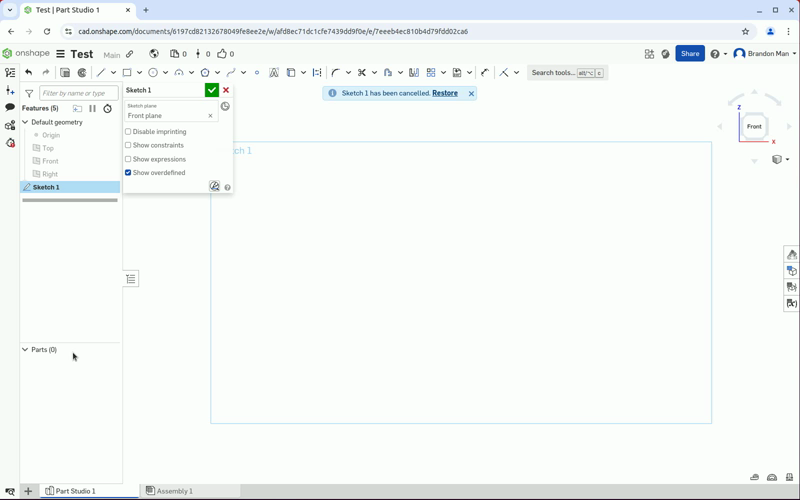
key(l)
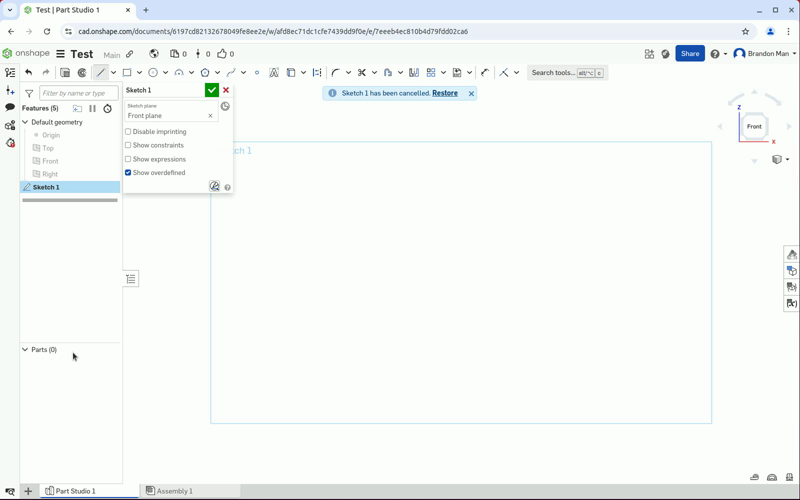
key_down(shift)
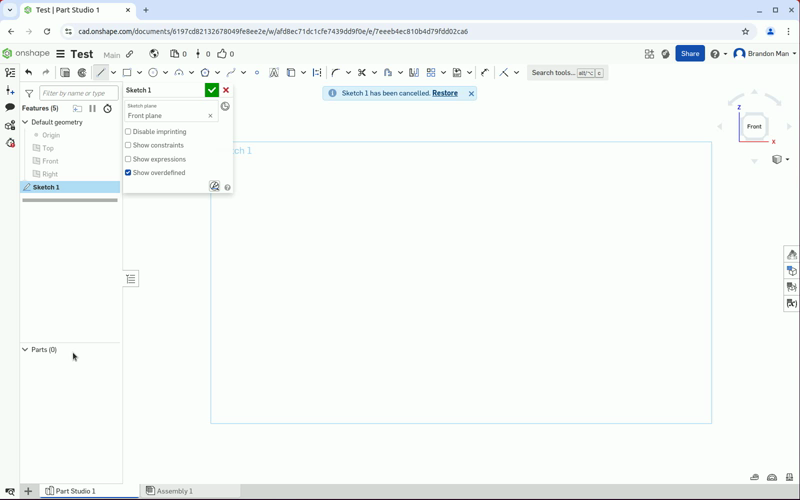
mouse_move(380, 328)
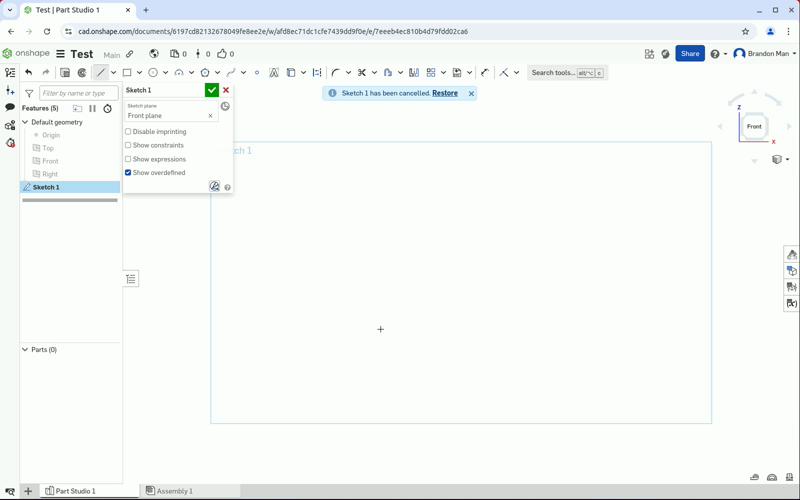
click(380, 328)
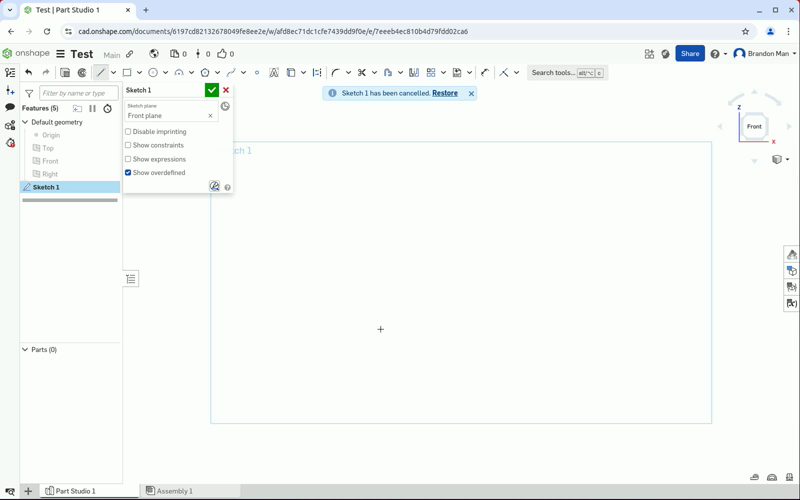
key_up(shift)
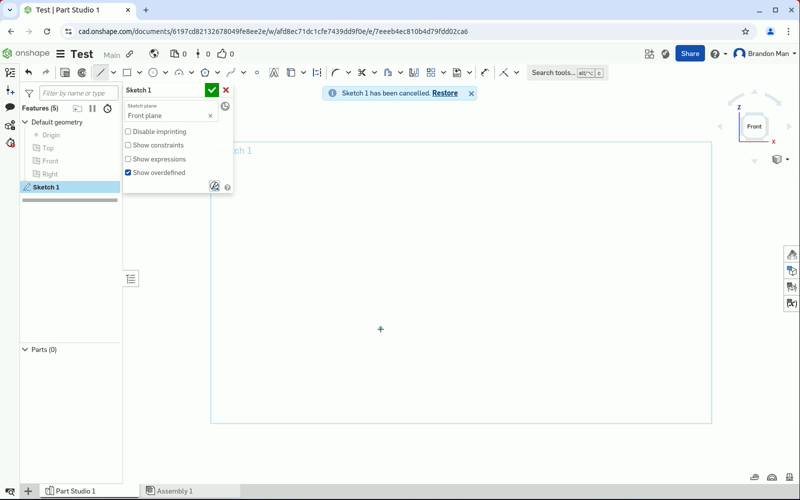
key_down(shift)
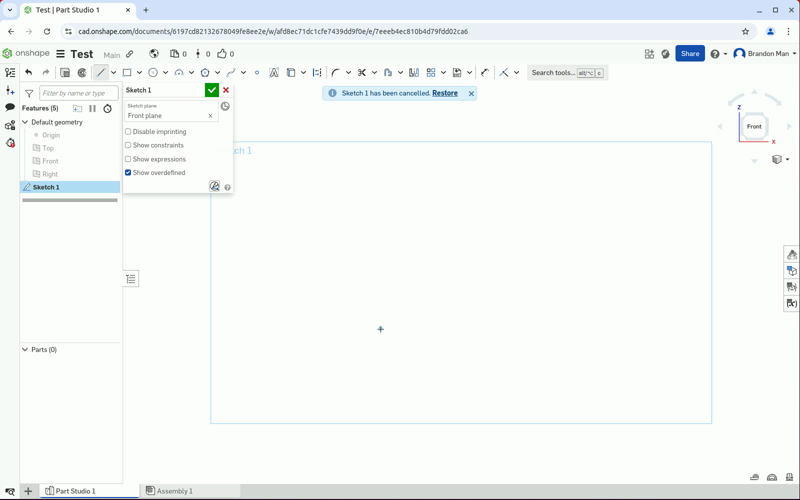
mouse_move(515, 328)
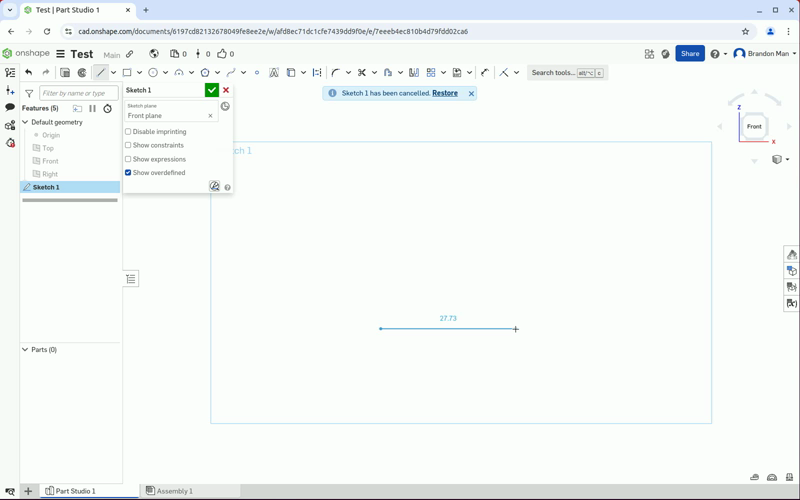
click(515, 328)
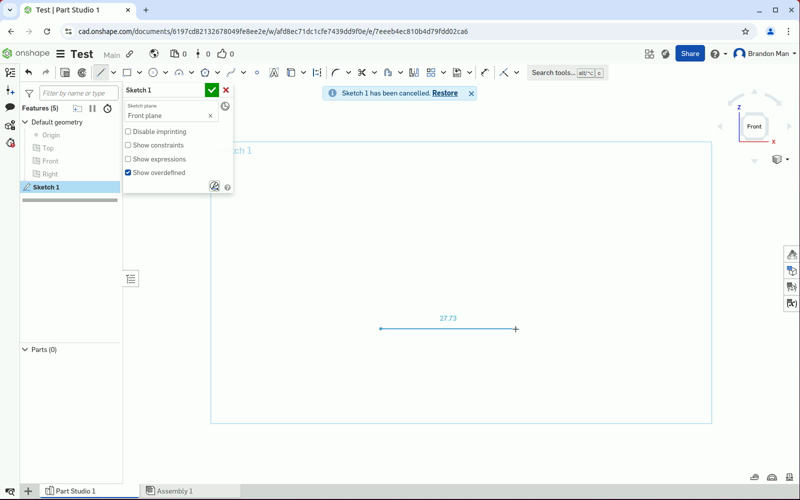
key_up(shift)
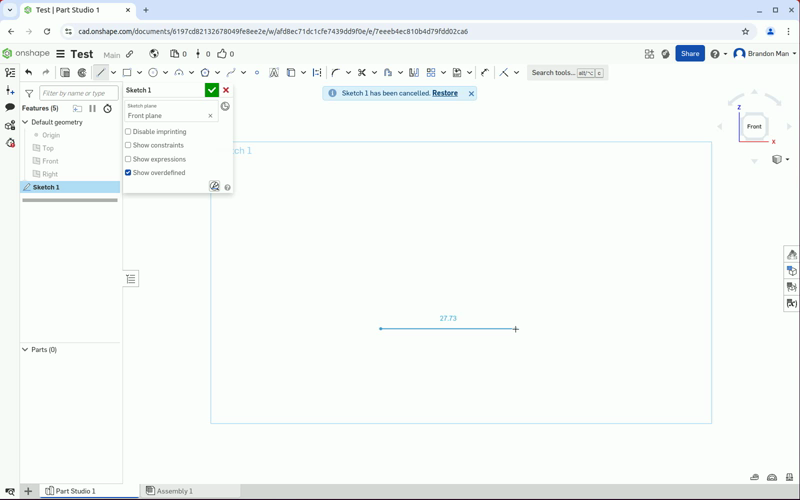
key_down(shift)
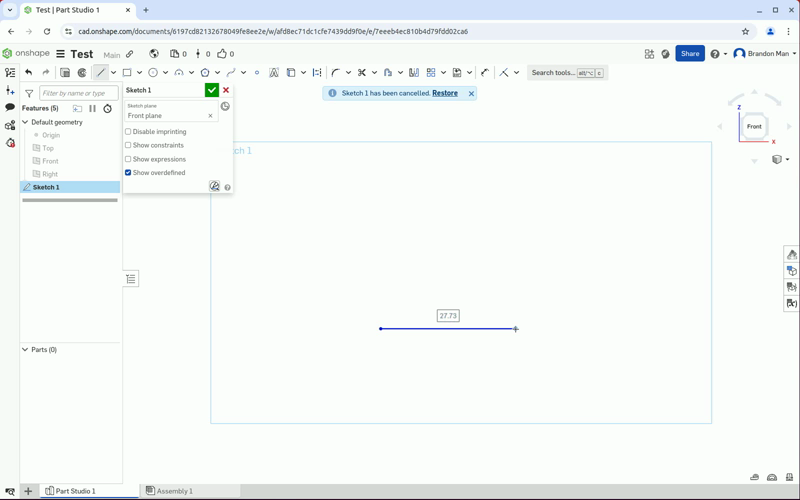
mouse_move(515, 237)
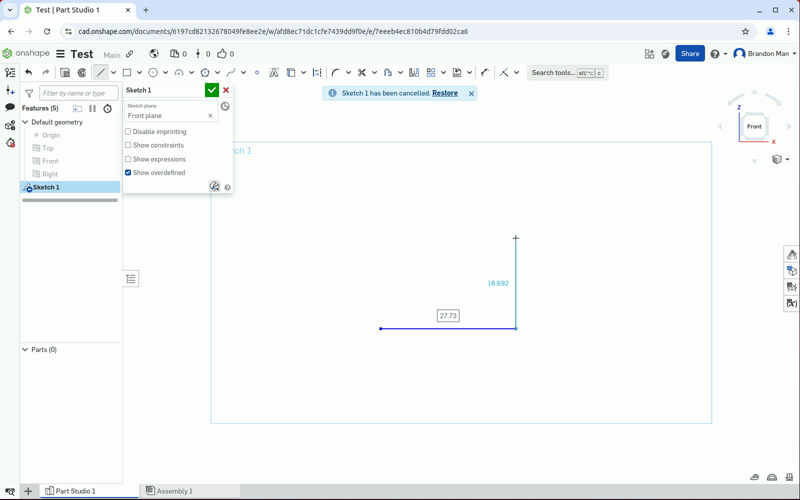
click(515, 237)
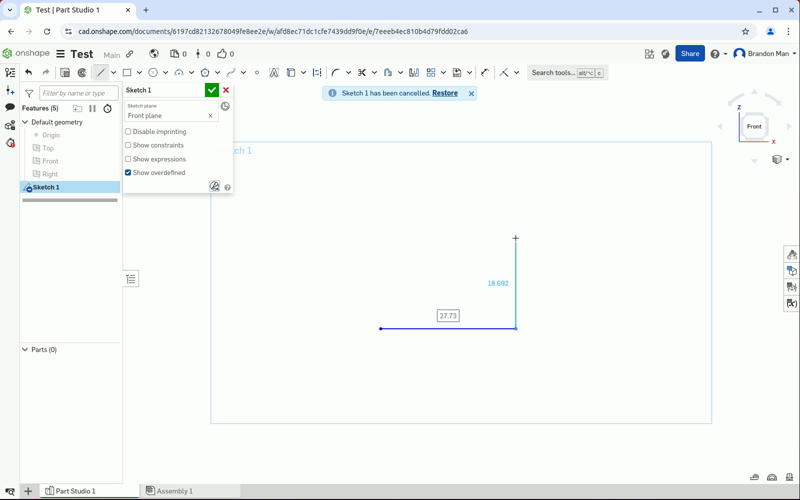
key_up(shift)
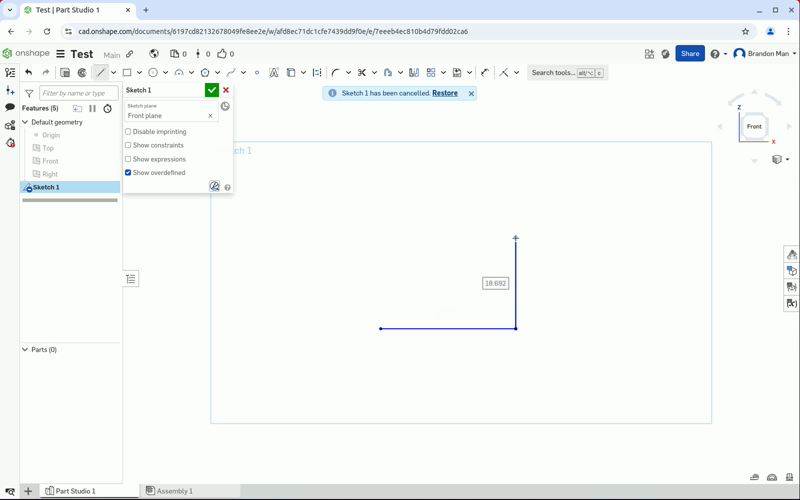
key_down(shift)
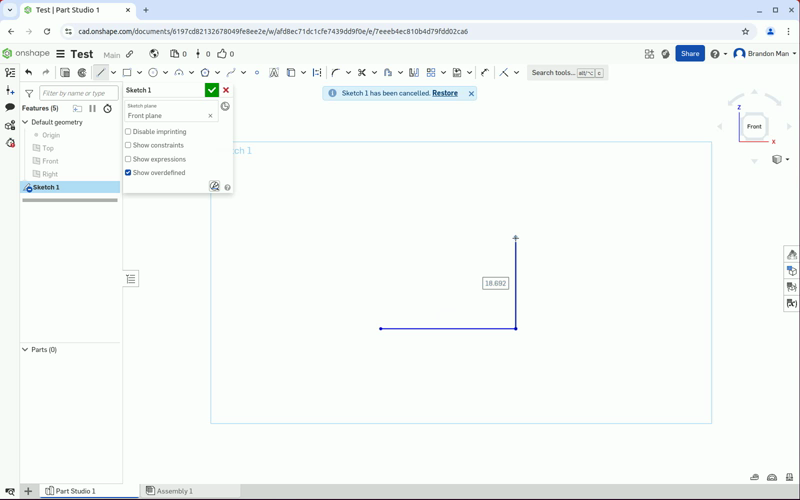
mouse_move(380, 237)
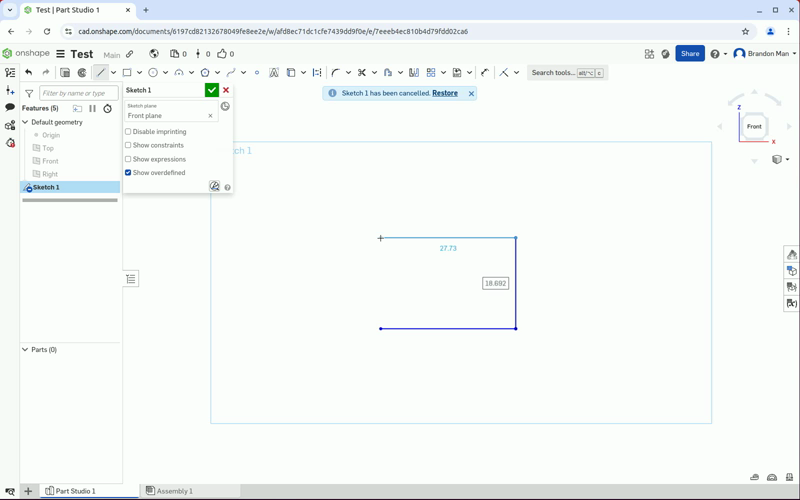
click(380, 237)
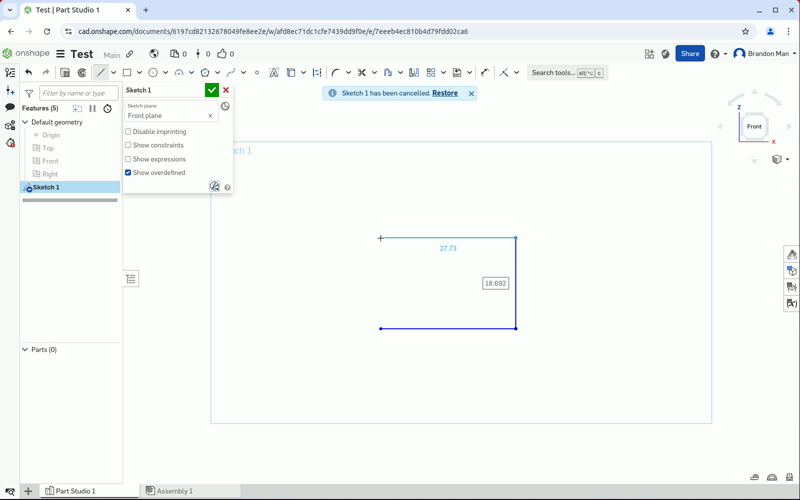
key_up(shift)
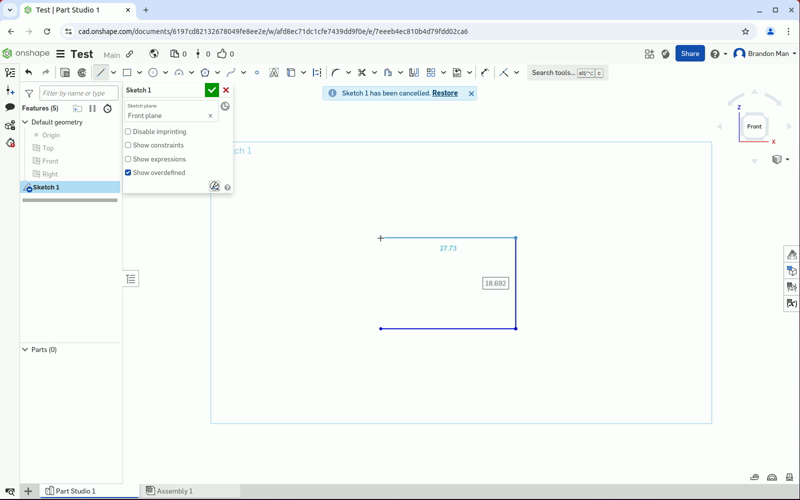
key_down(shift)
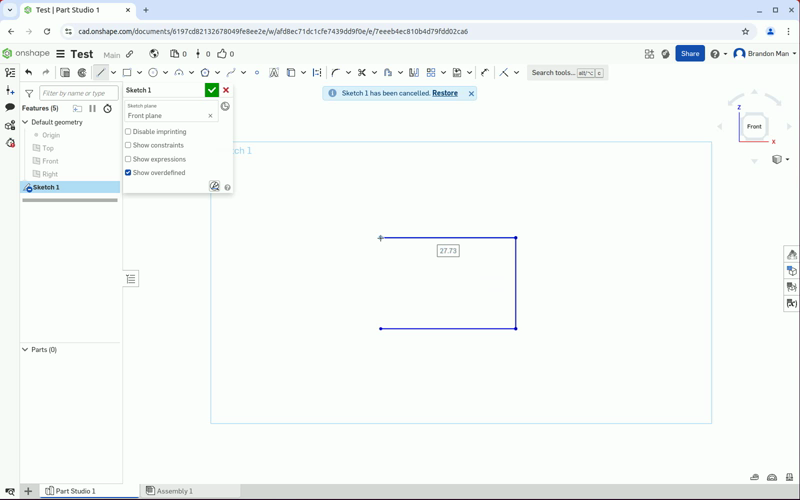
mouse_move(380, 328)
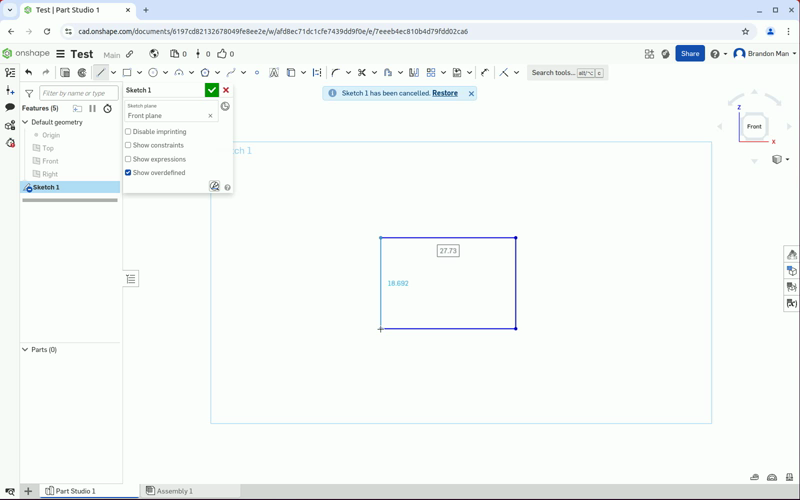
key_up(shift)
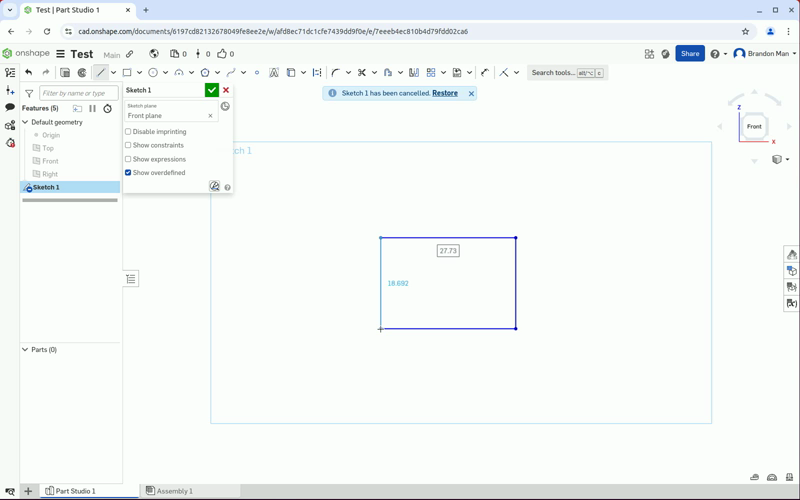
click(380, 328)
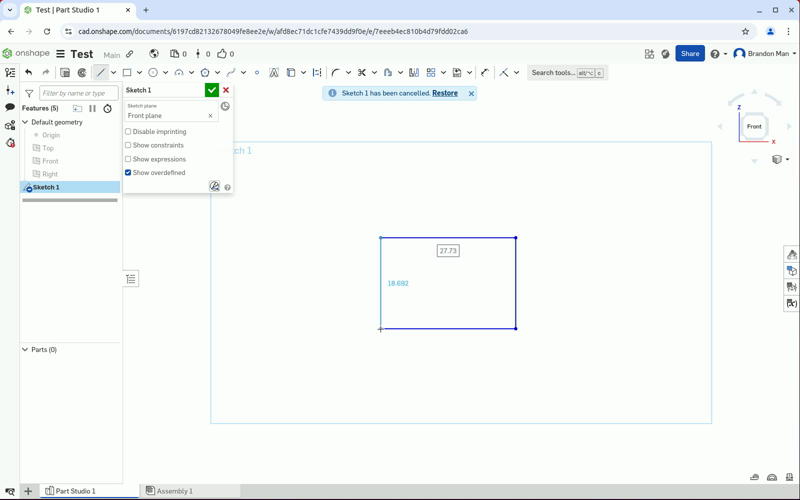
key(esc)
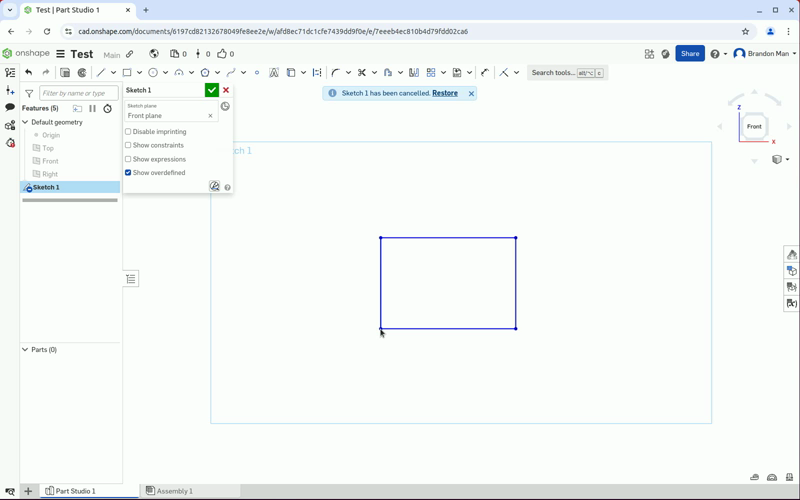
mouse_move(494, 304)
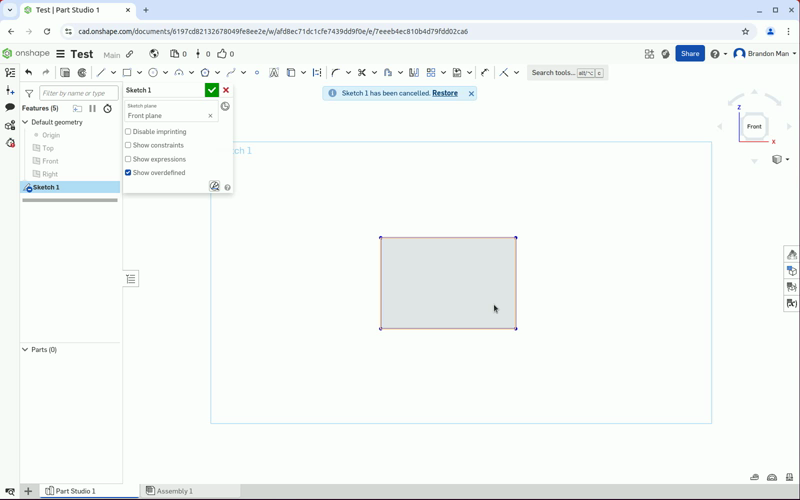
click(494, 304)
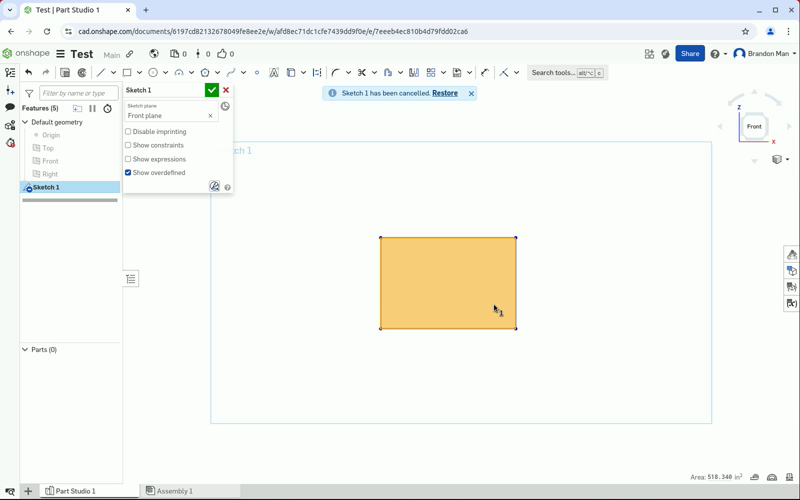
mouse_move(73, 352)
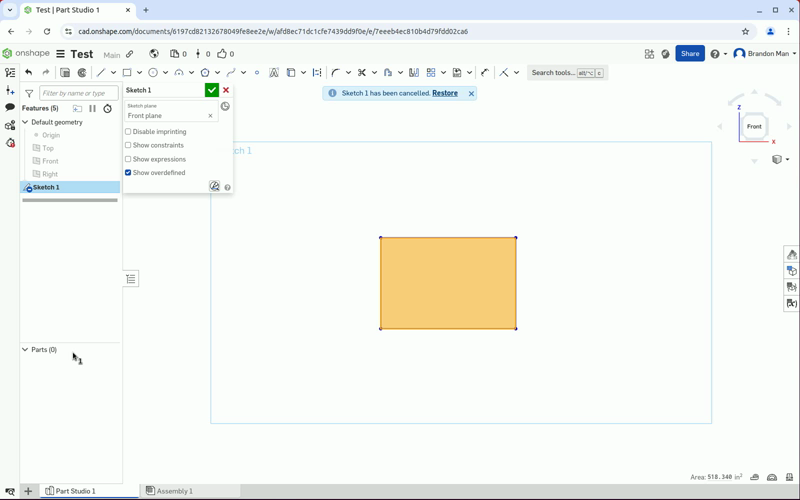
key(shift+y)
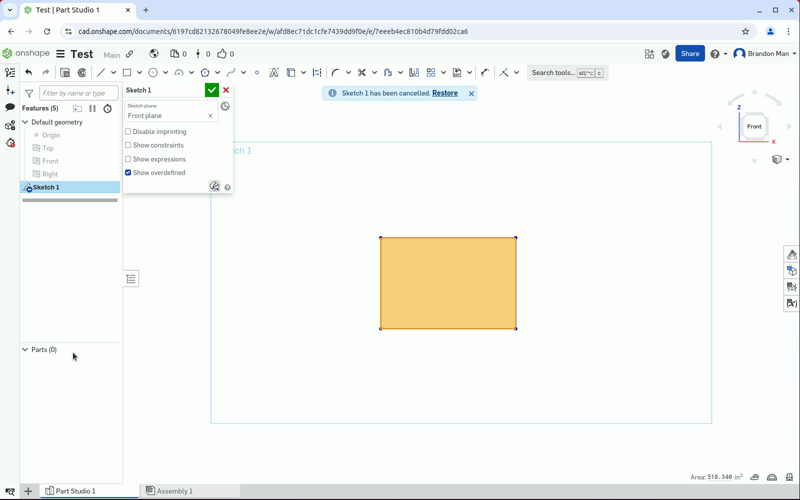
key(shift+e)
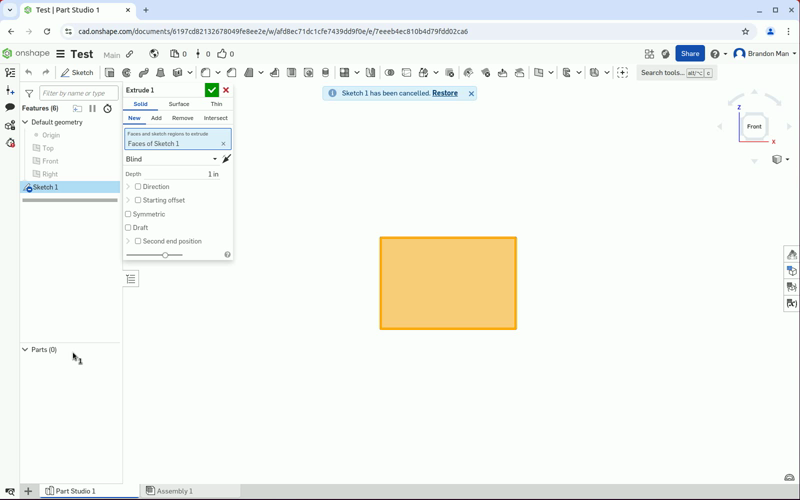
mouse_move(143, 106)
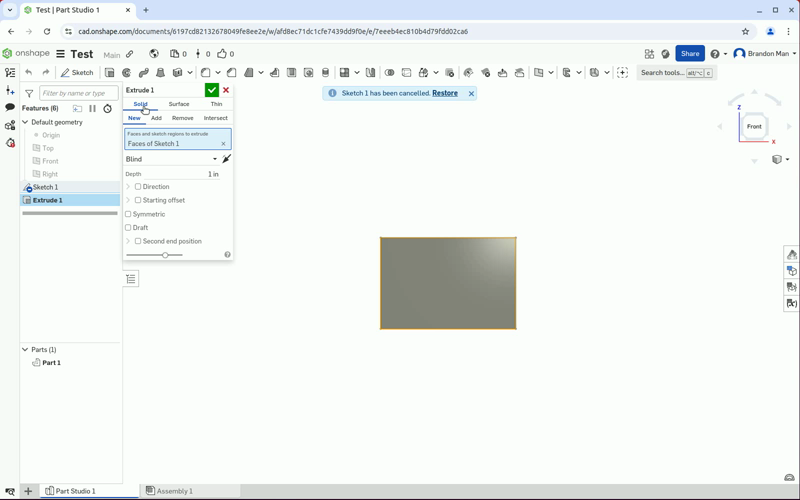
click(143, 106)
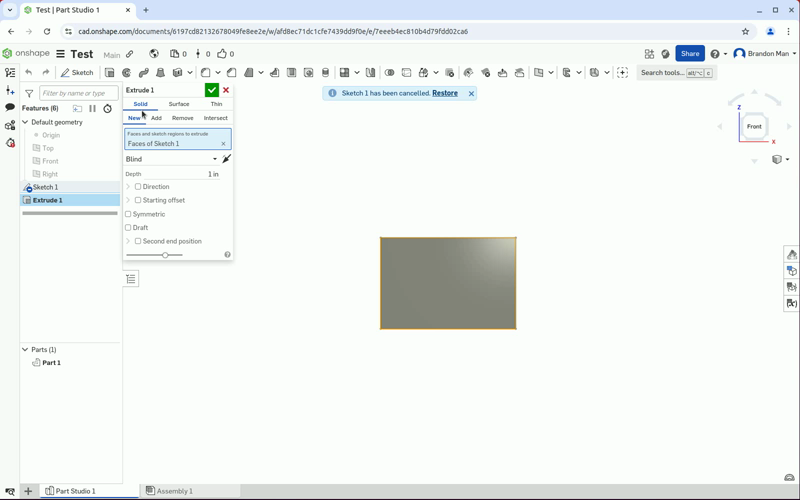
mouse_move(137, 120)
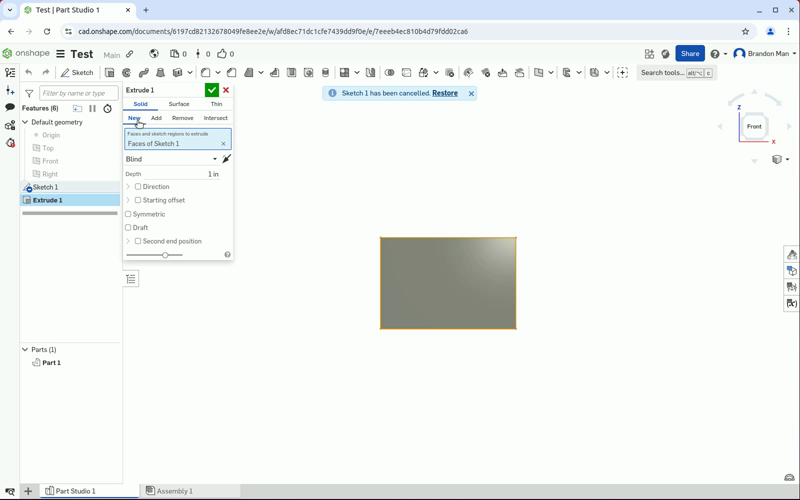
click(137, 120)
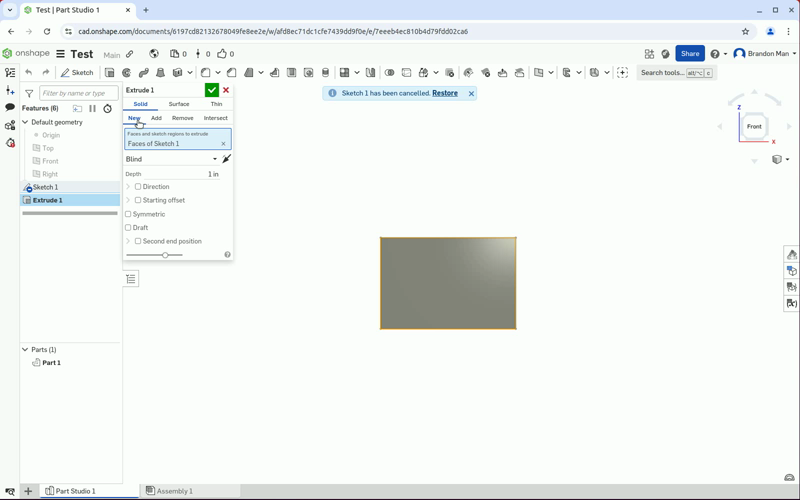
key(tab, 4)
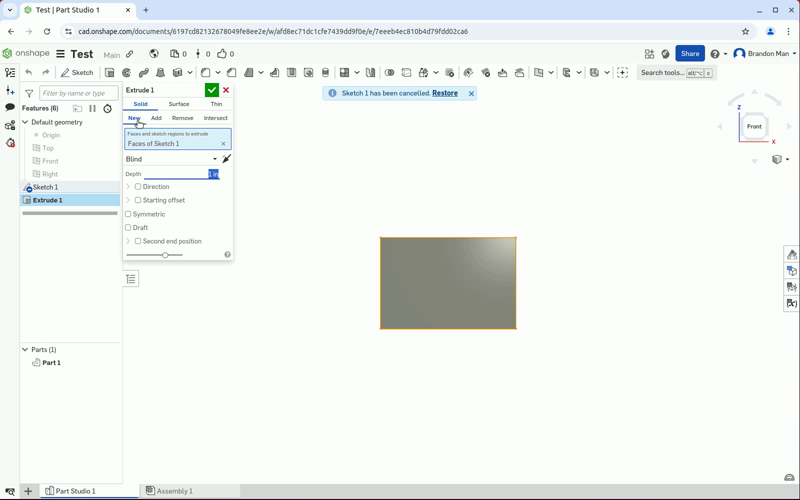
text(13.961)
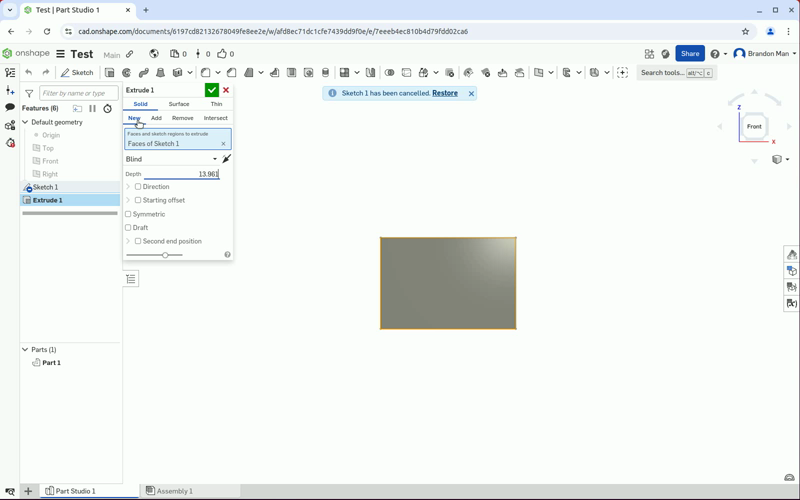
key(enter)
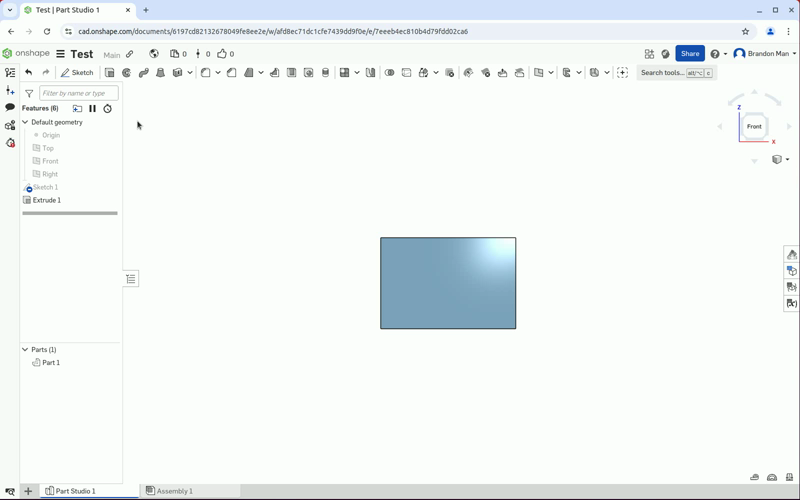
key(shift+h)
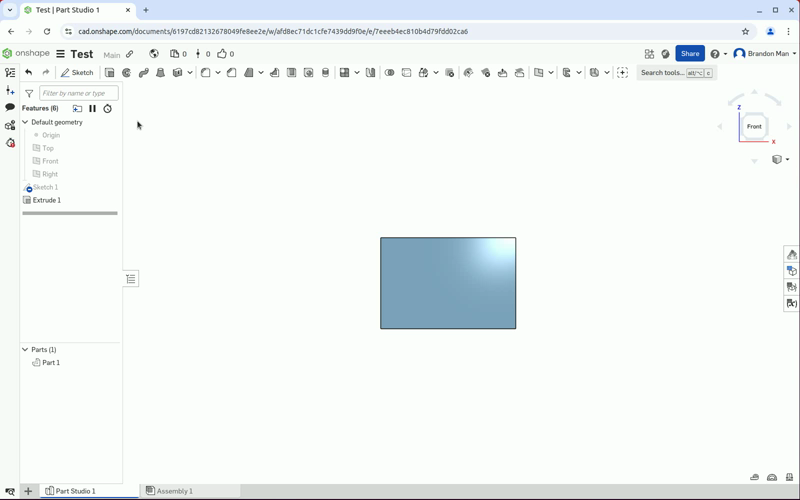
key(shift+h)
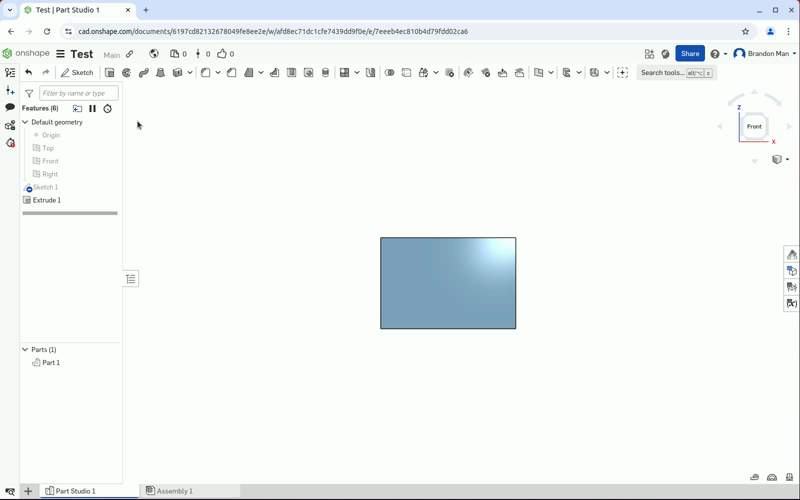
mouse_move(73, 189)
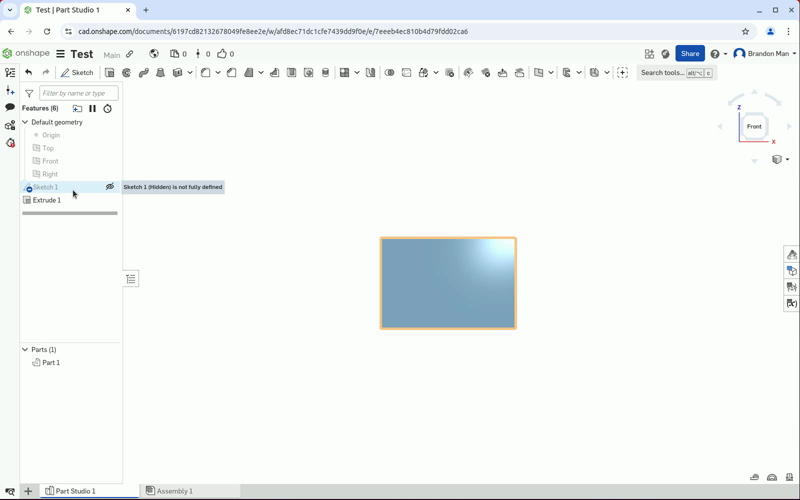
click(73, 189)
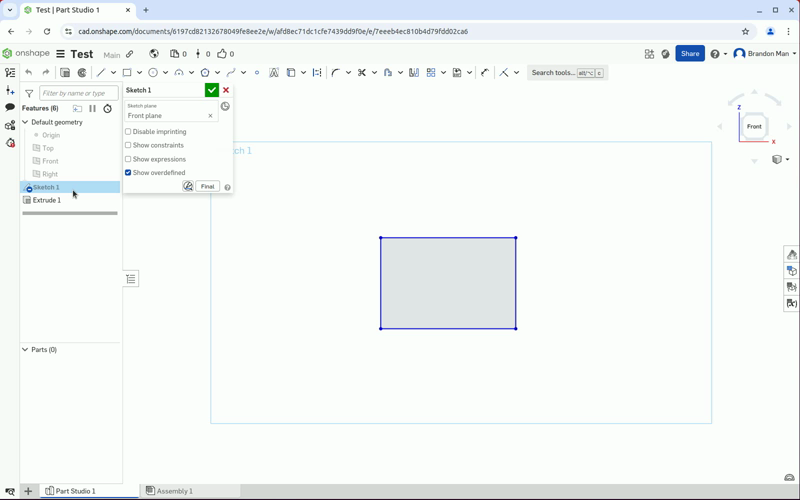
mouse_move(229, 92)
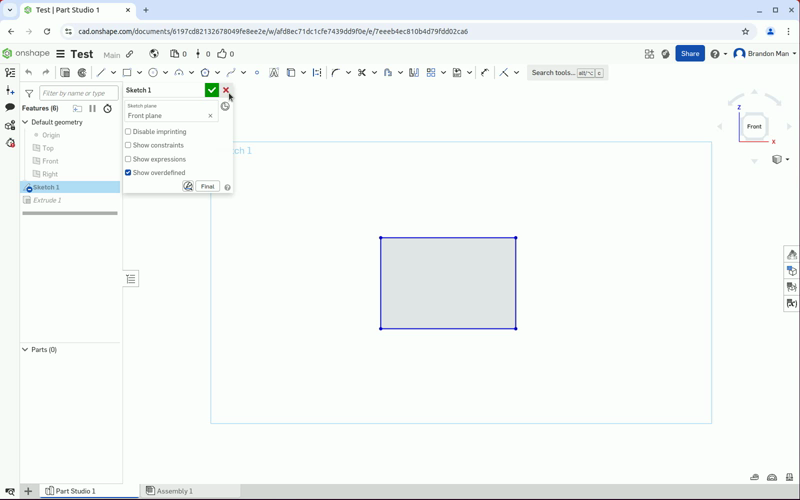
click(229, 92)
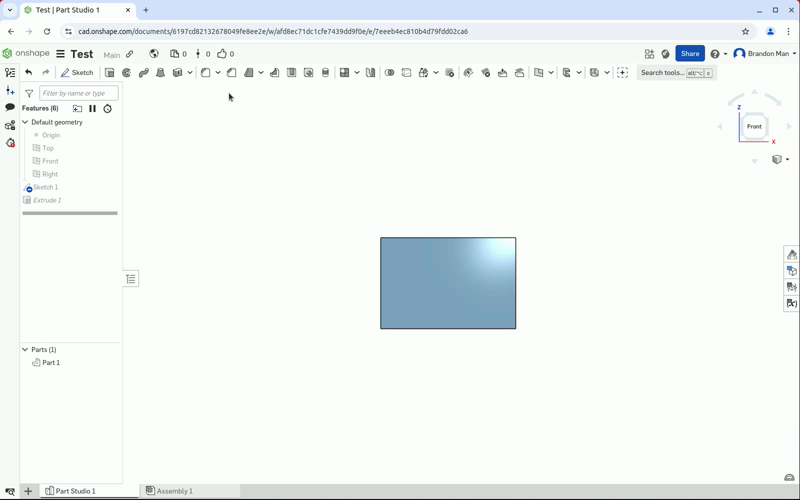
mouse_move(541, 75)
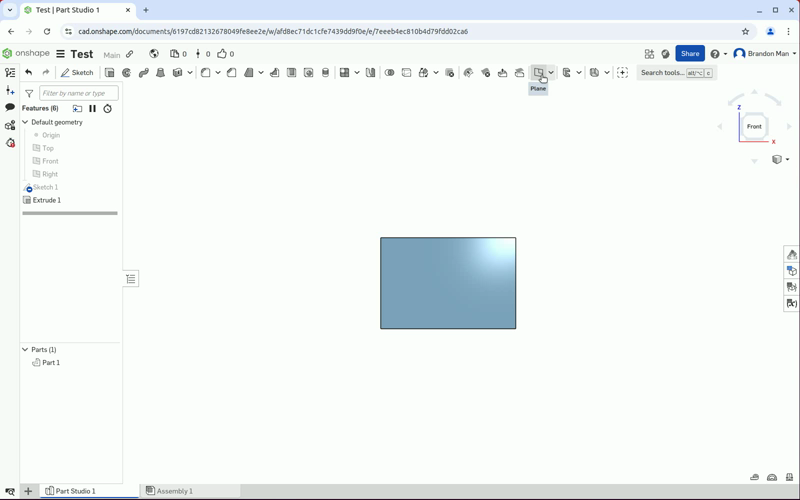
click(541, 75)
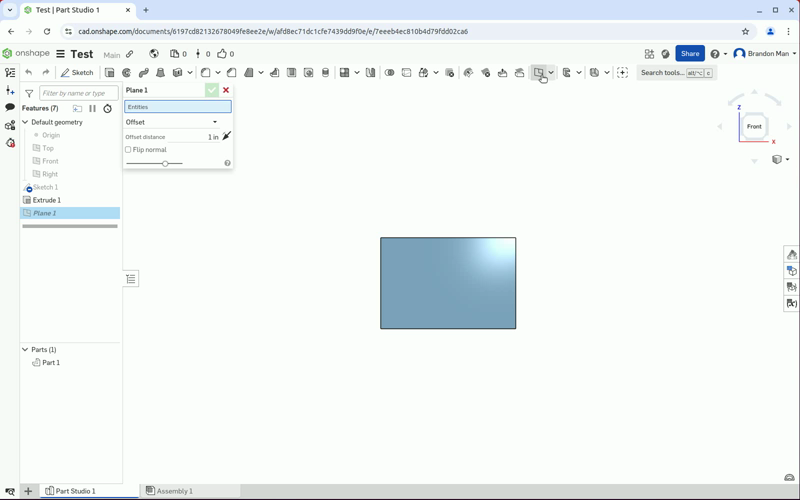
mouse_move(73, 163)
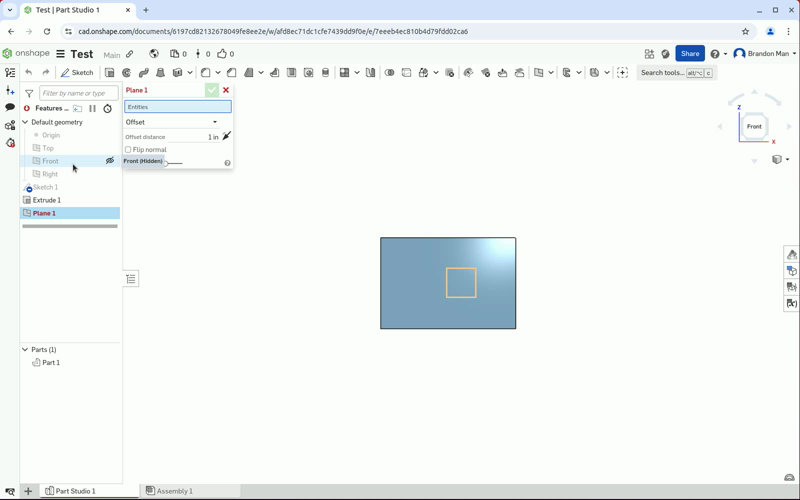
click(73, 163)
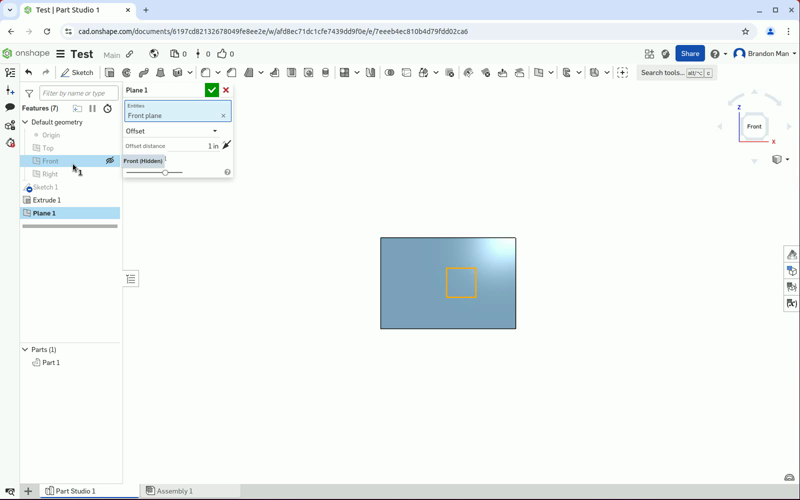
key(tab, 2)
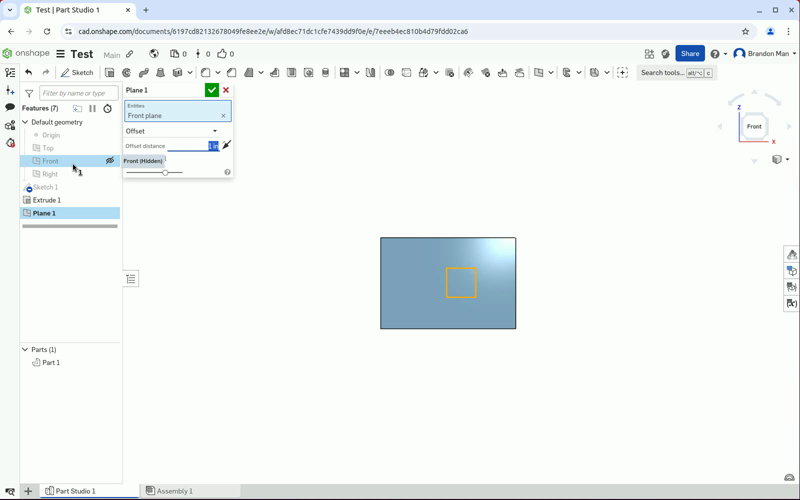
text(13.957)
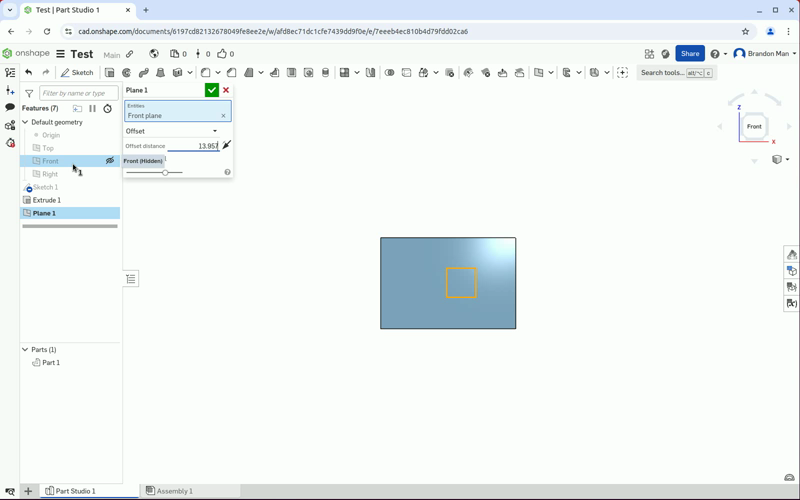
key(enter, 2)
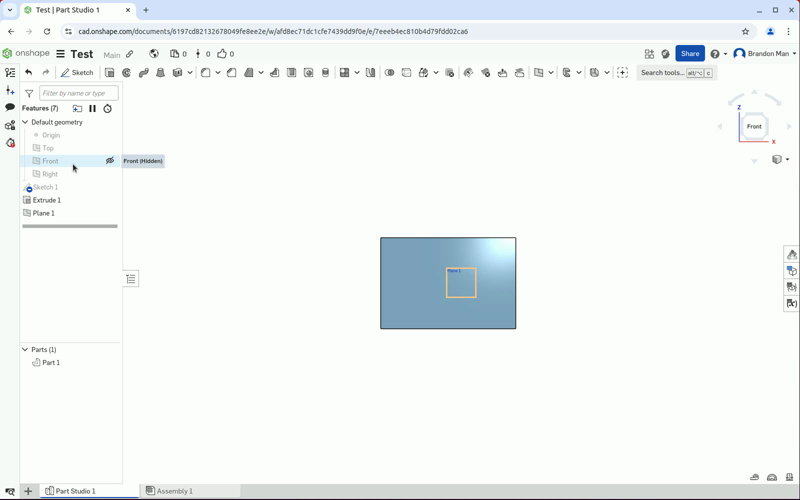
key(shift+s)
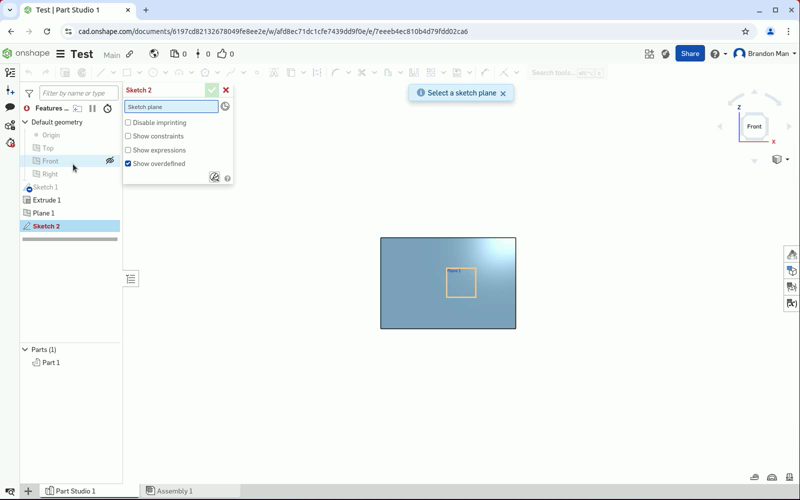
mouse_move(73, 215)
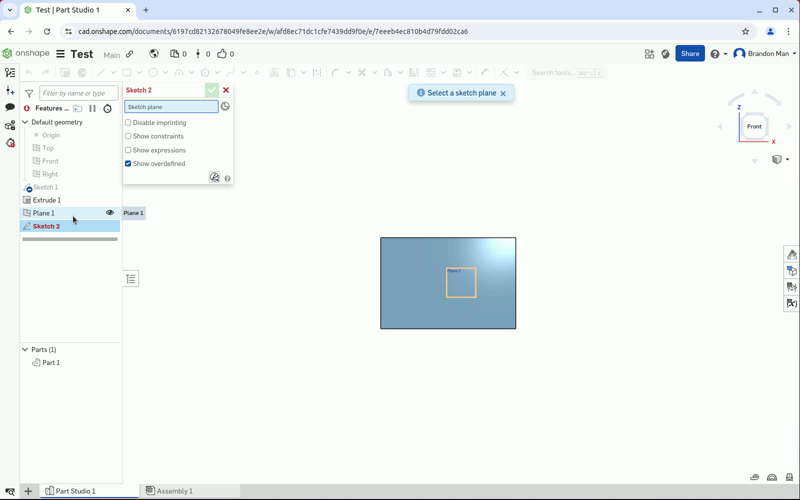
click(73, 215)
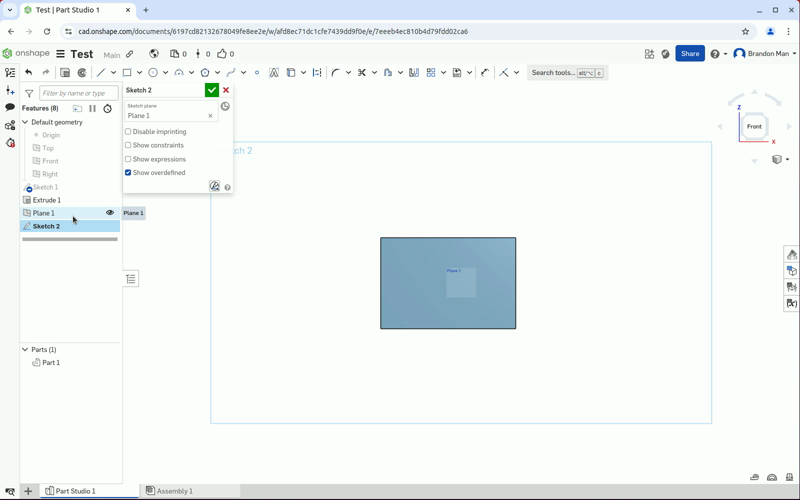
mouse_move(73, 352)
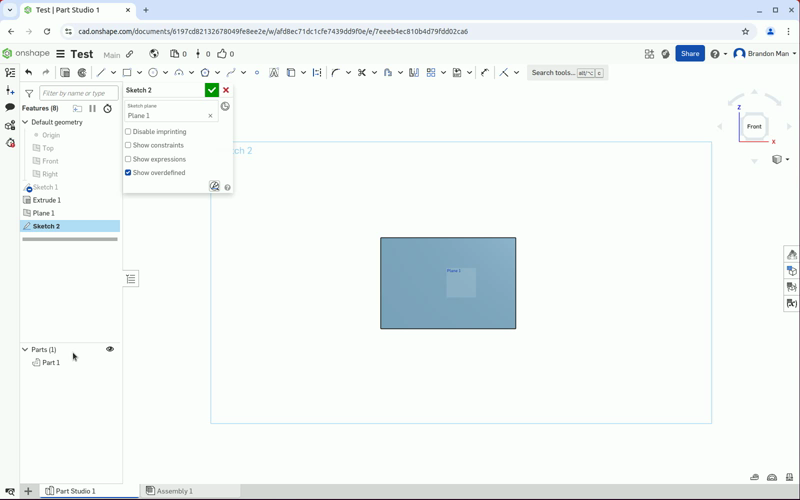
key(y)
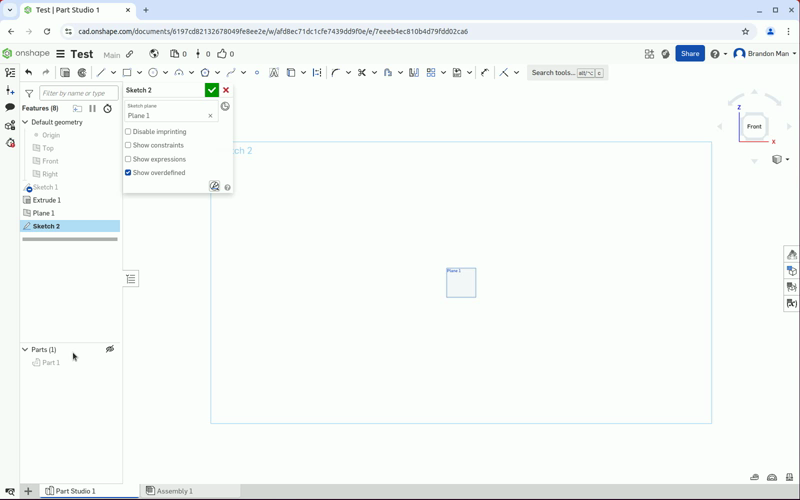
key(l)
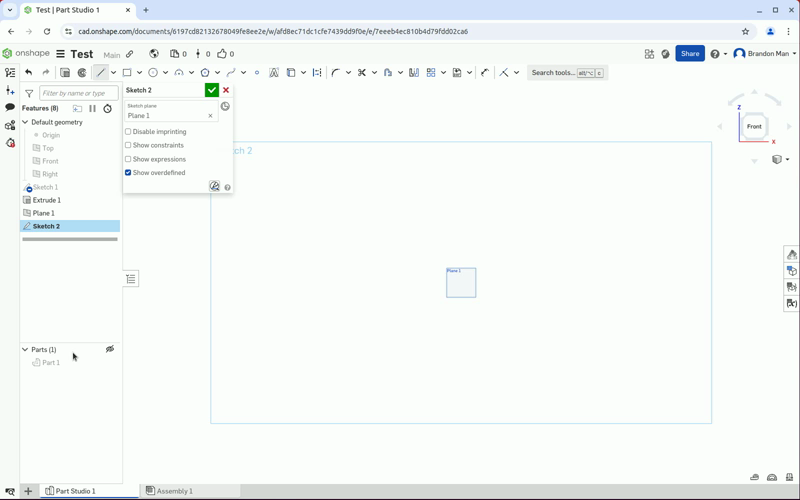
key_down(shift)
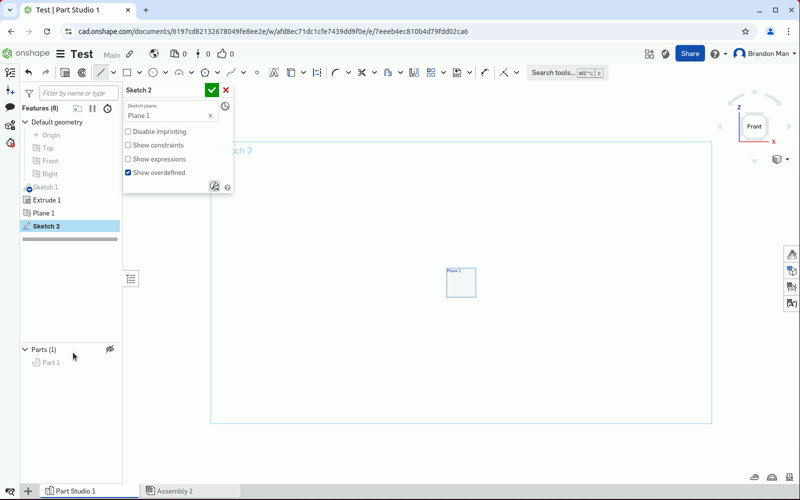
mouse_move(380, 328)
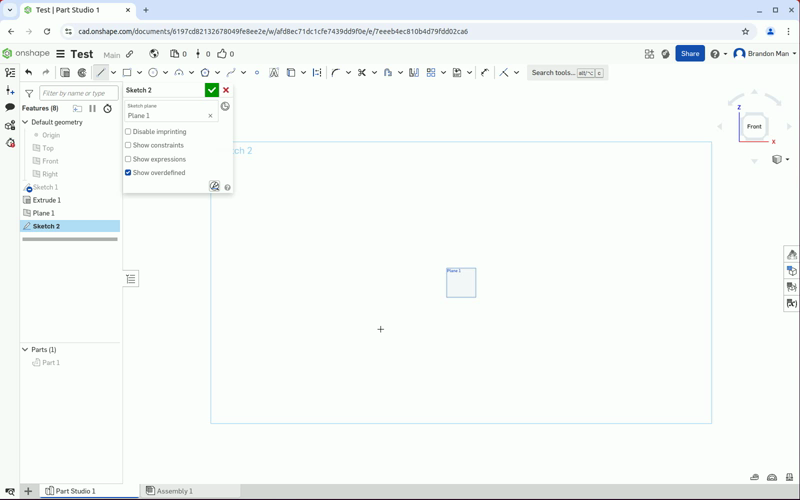
click(380, 328)
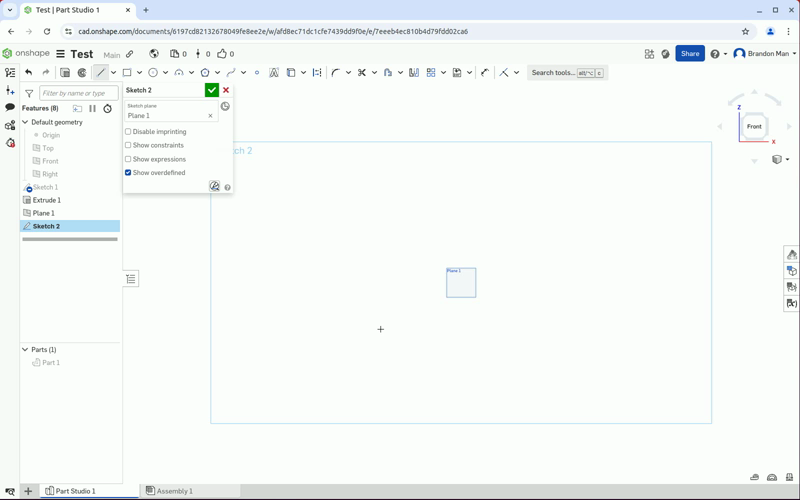
key_up(shift)
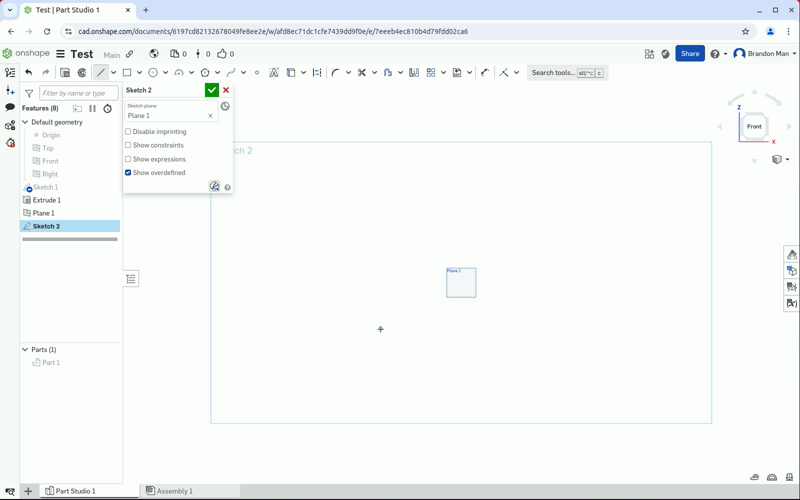
key_down(shift)
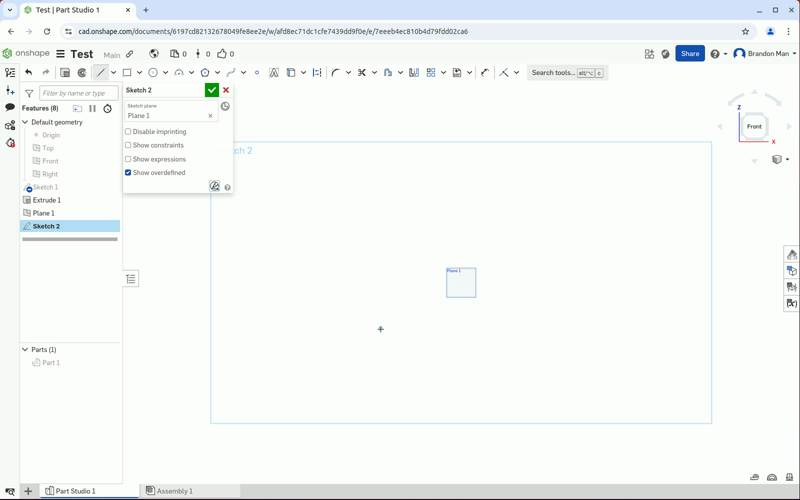
mouse_move(515, 328)
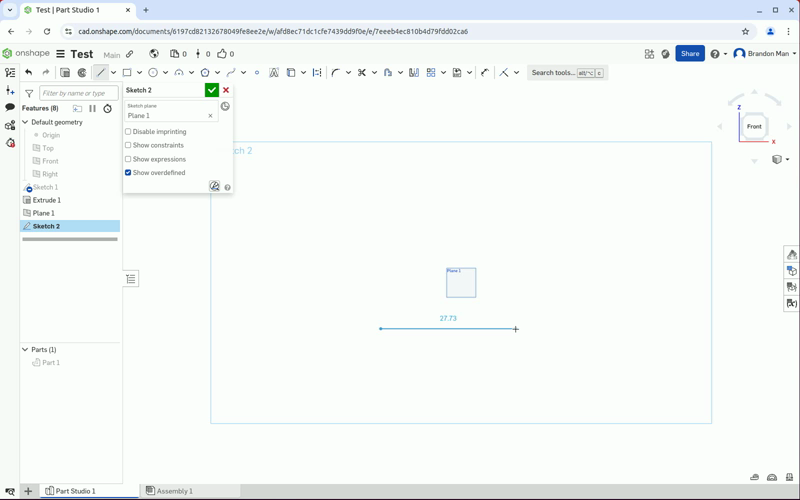
click(515, 328)
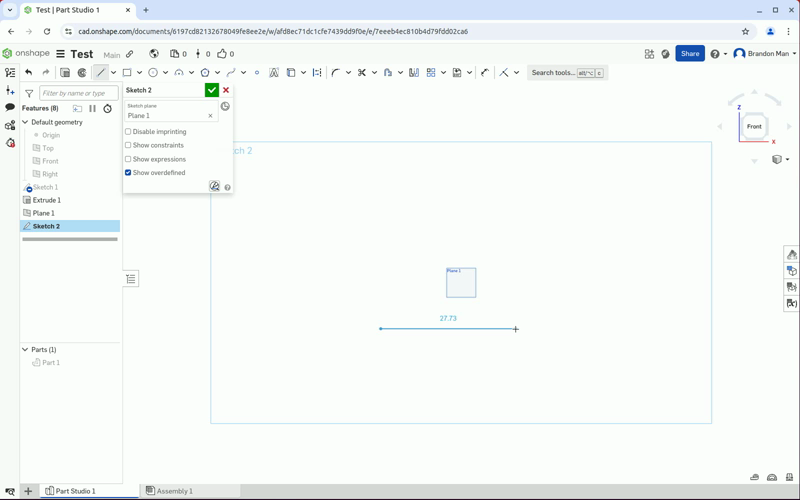
key_up(shift)
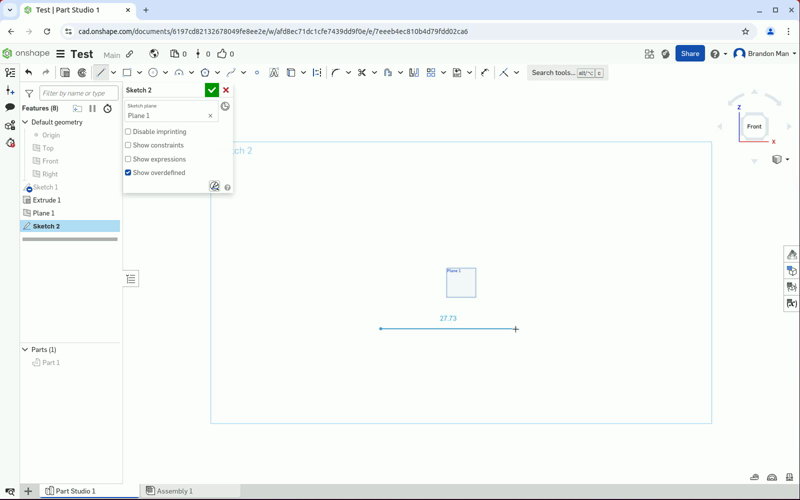
key_down(shift)
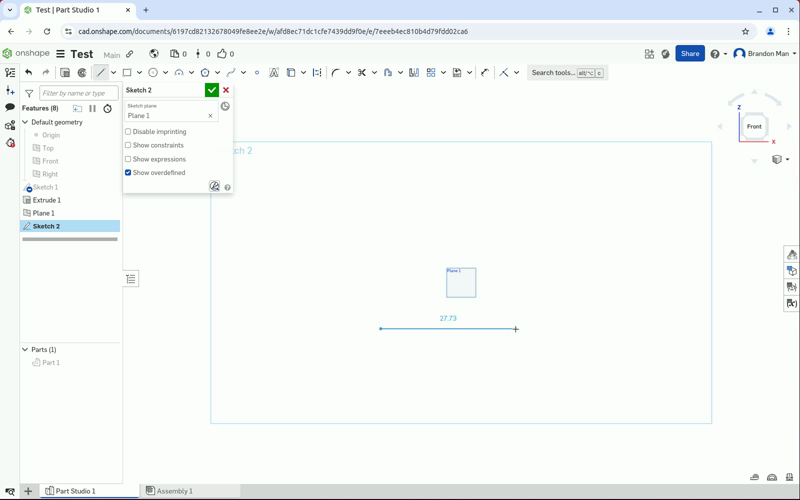
mouse_move(545, 328)
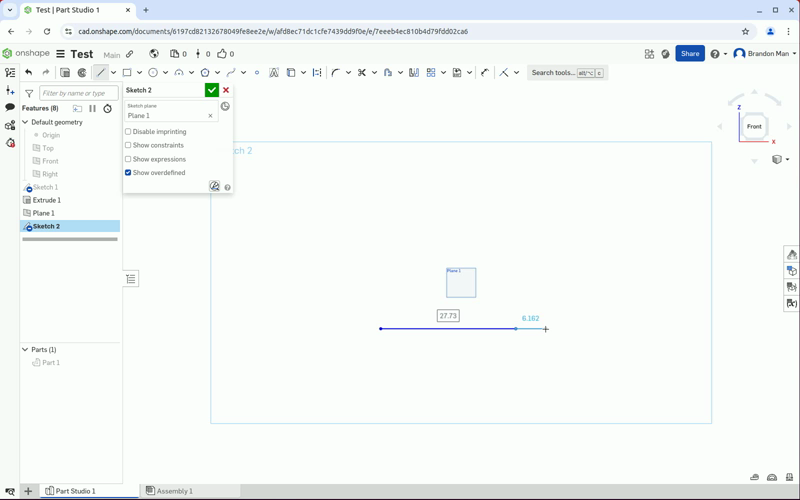
mouse_move(515, 313)
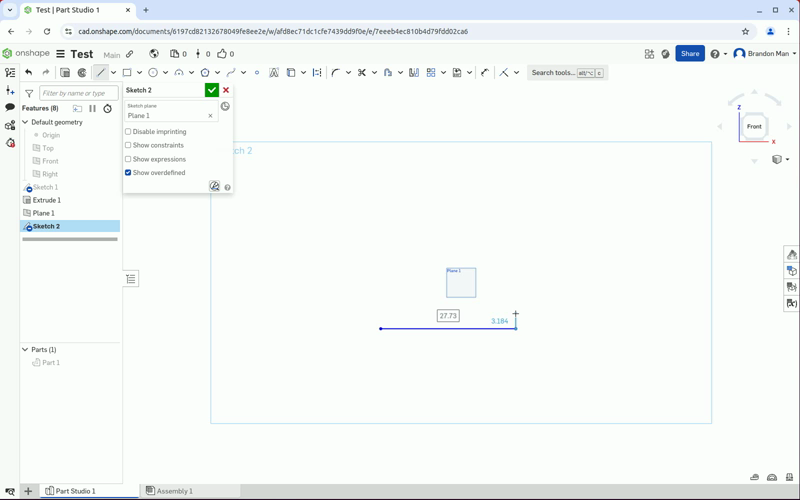
click(515, 313)
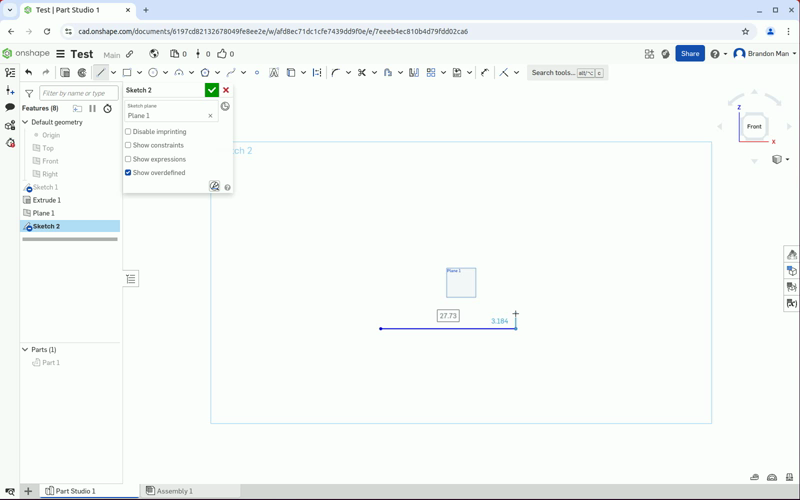
key_up(shift)
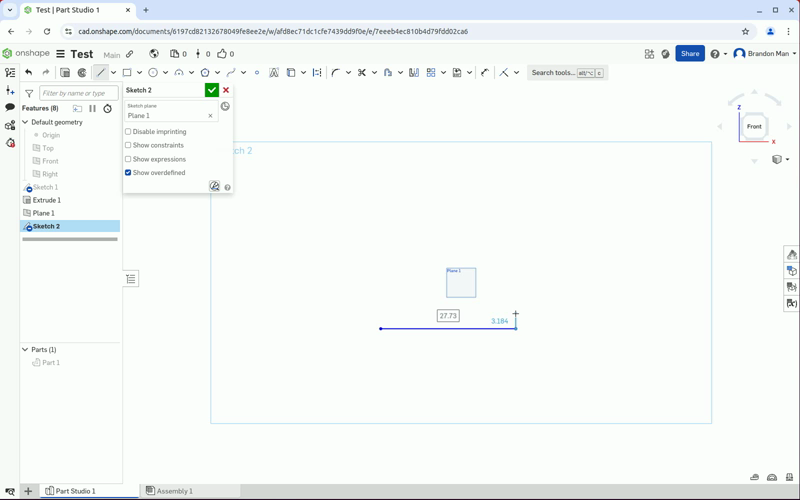
key_down(shift)
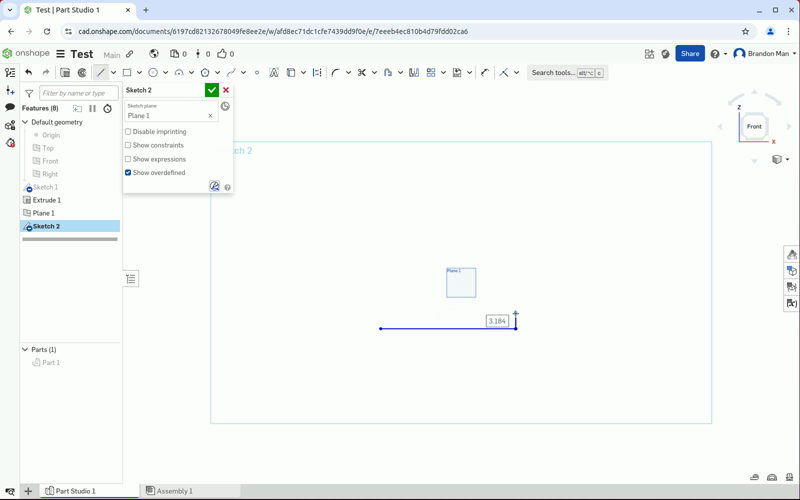
mouse_move(380, 313)
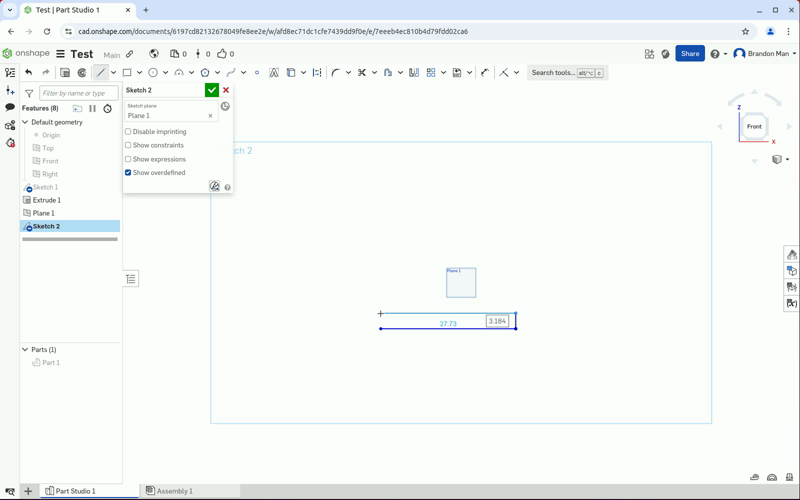
click(380, 313)
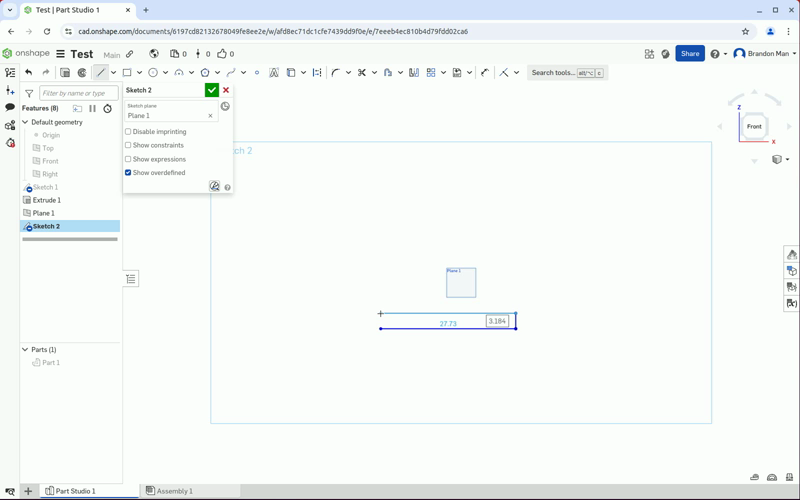
key_up(shift)
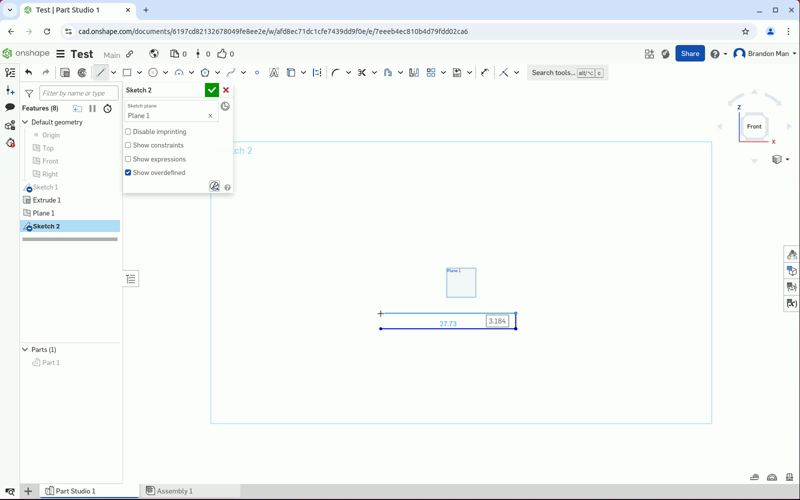
mouse_move(410, 313)
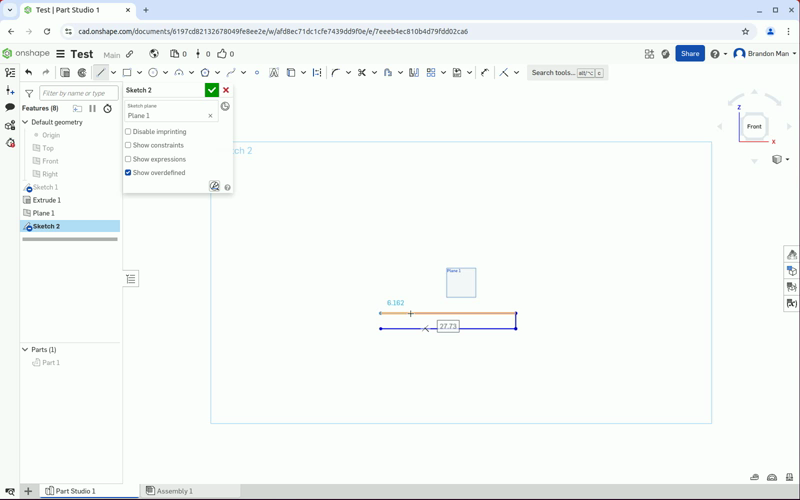
key_down(shift)
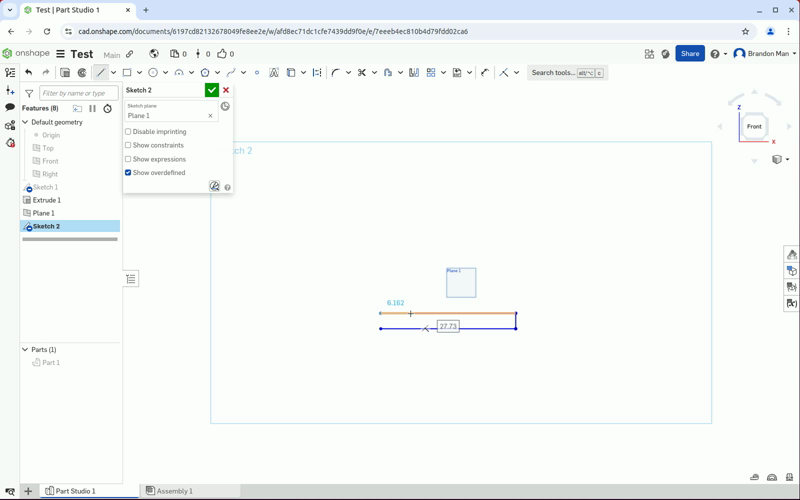
mouse_move(380, 328)
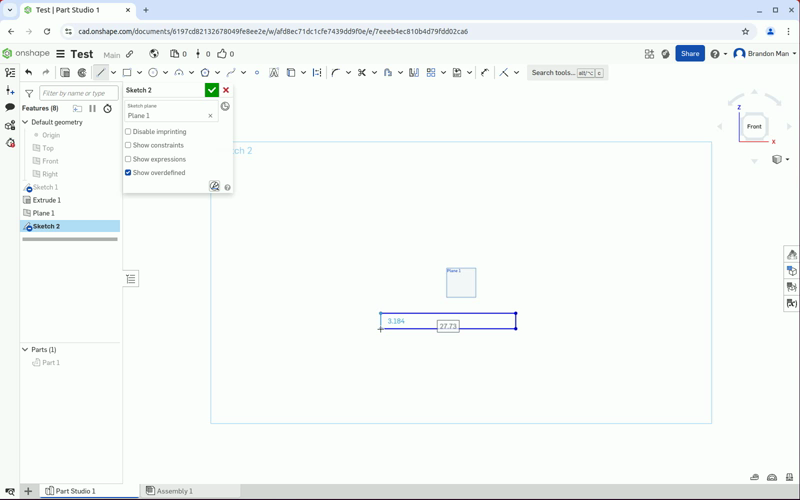
key_up(shift)
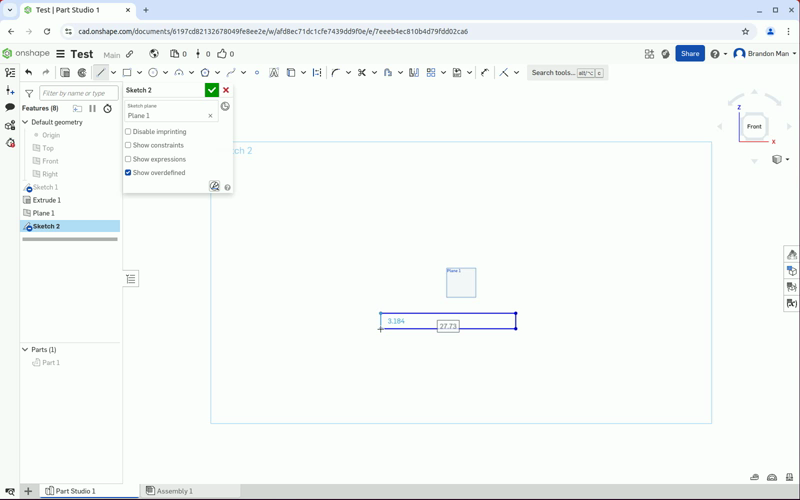
click(380, 328)
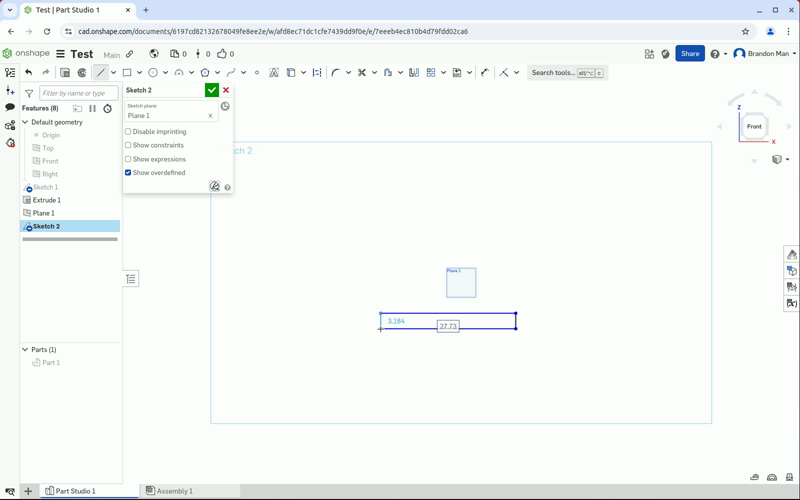
key(esc)
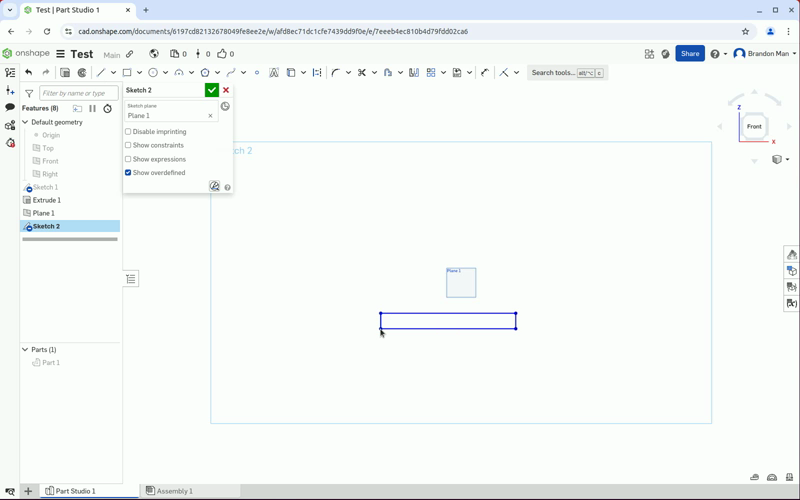
mouse_move(436, 325)
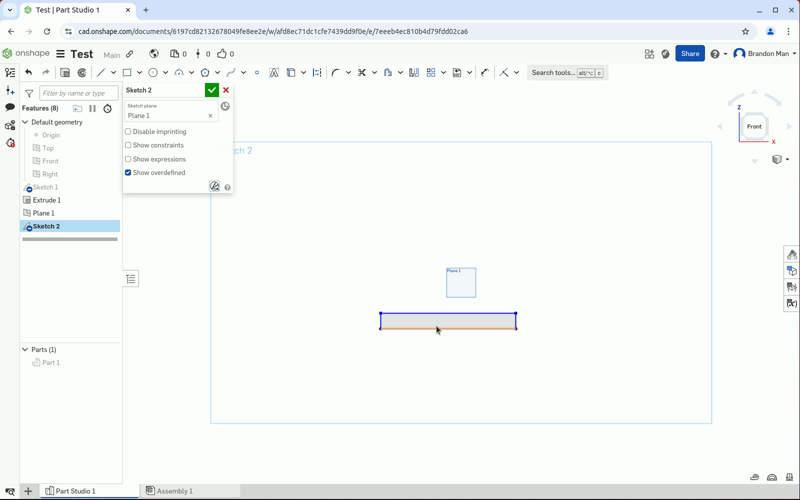
click(436, 325)
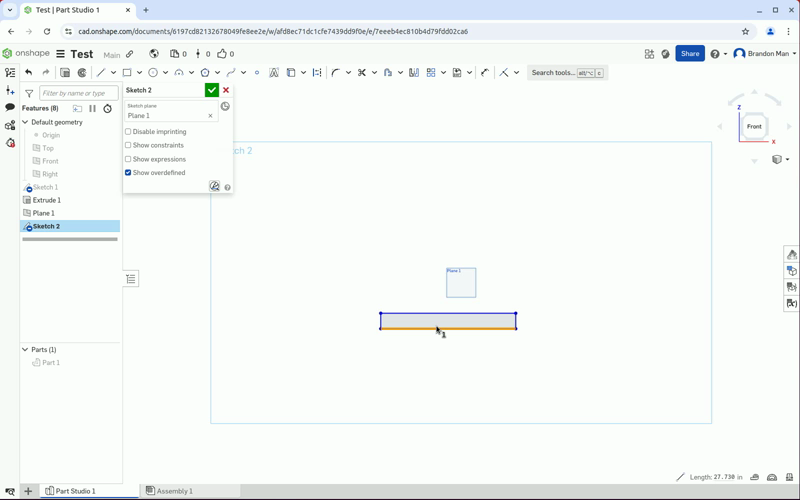
mouse_move(73, 352)
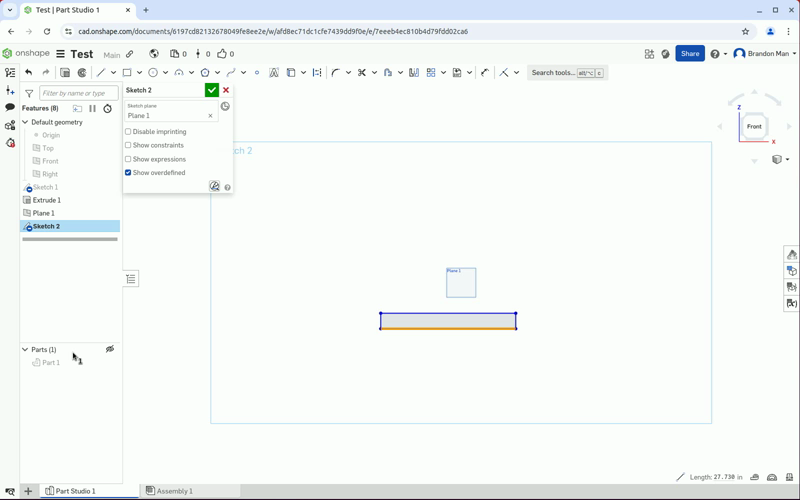
key(shift+y)
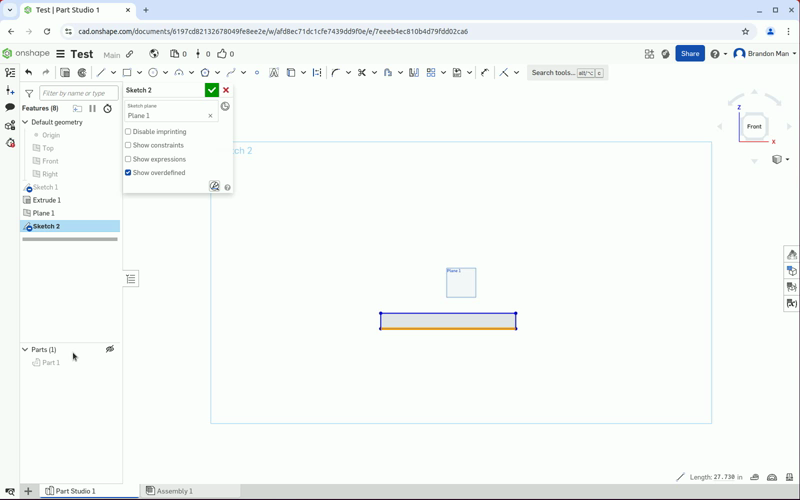
key(shift+e)
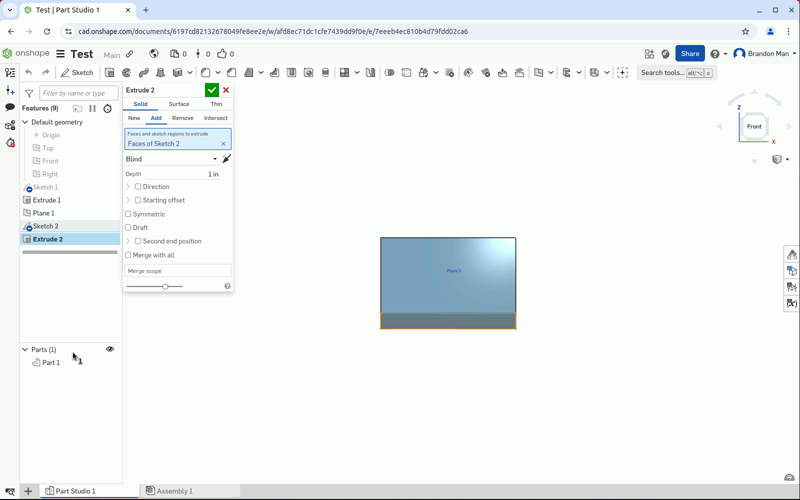
mouse_move(143, 106)
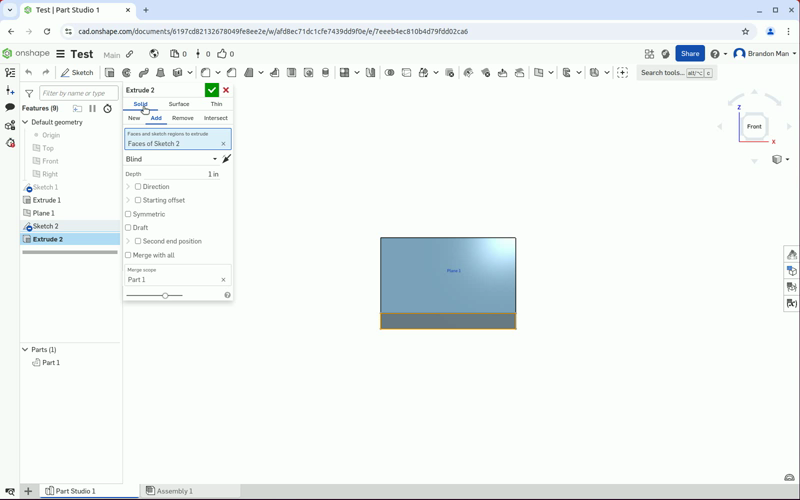
click(143, 106)
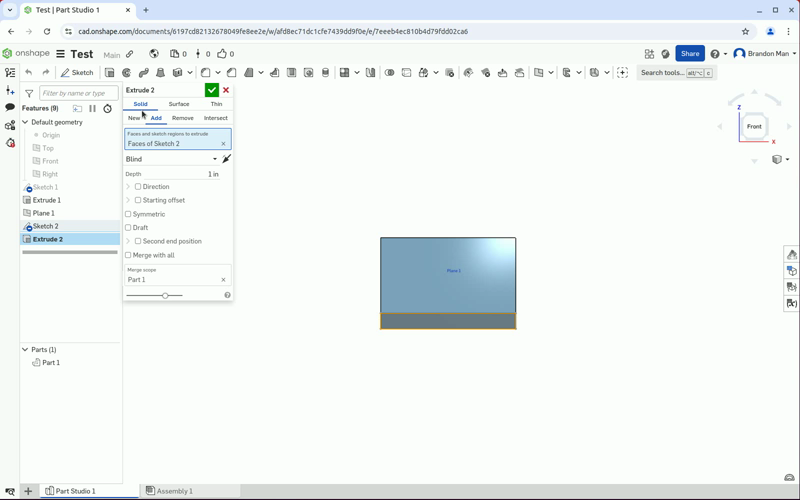
mouse_move(137, 120)
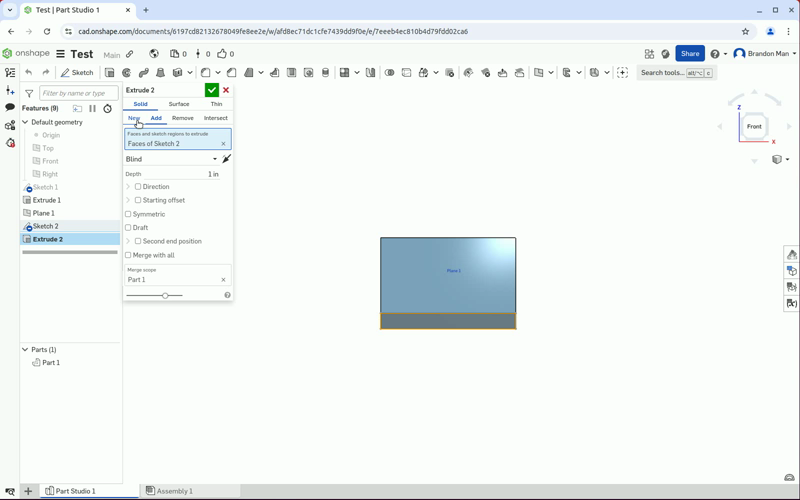
click(137, 120)
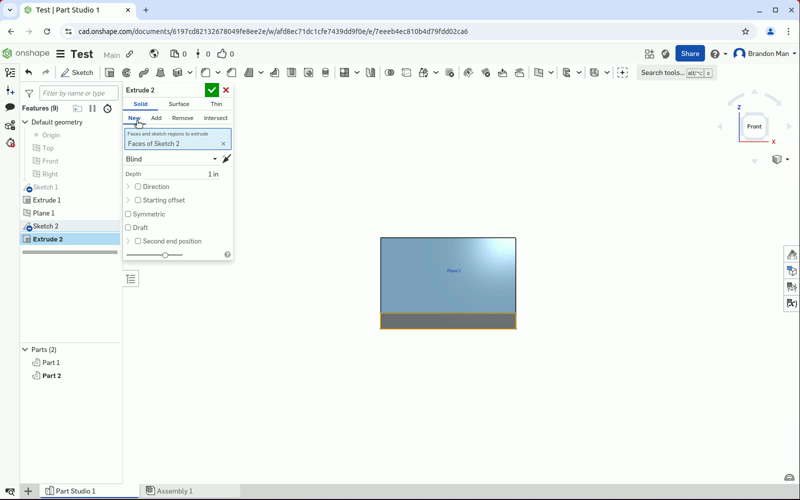
key(tab, 4)
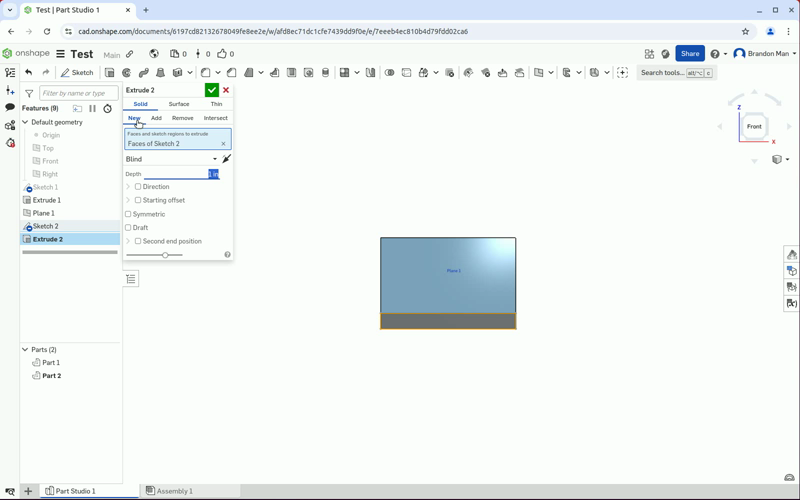
text(9.147)
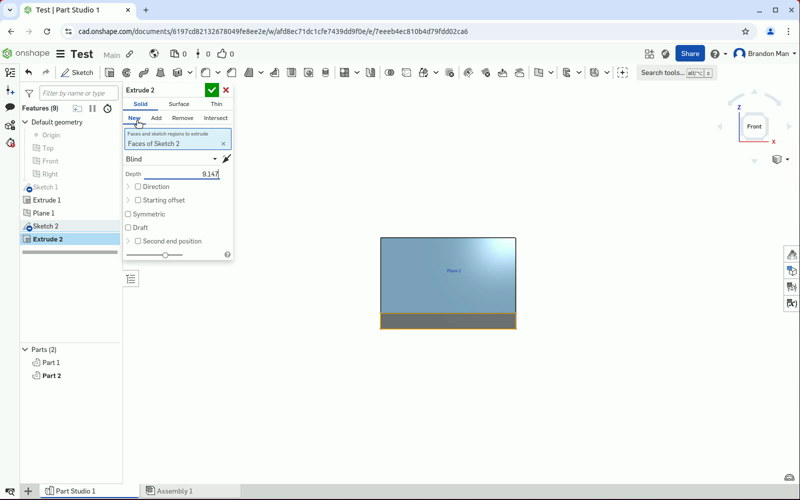
key(enter)
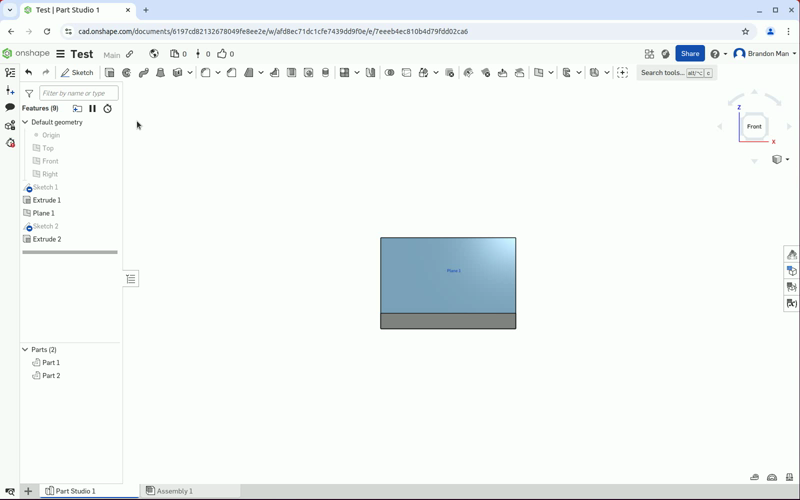
key(shift+h)
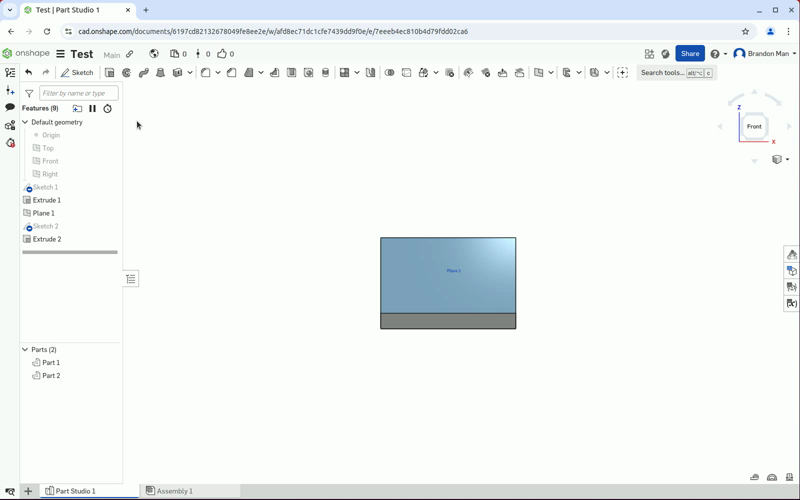
key(shift+h)
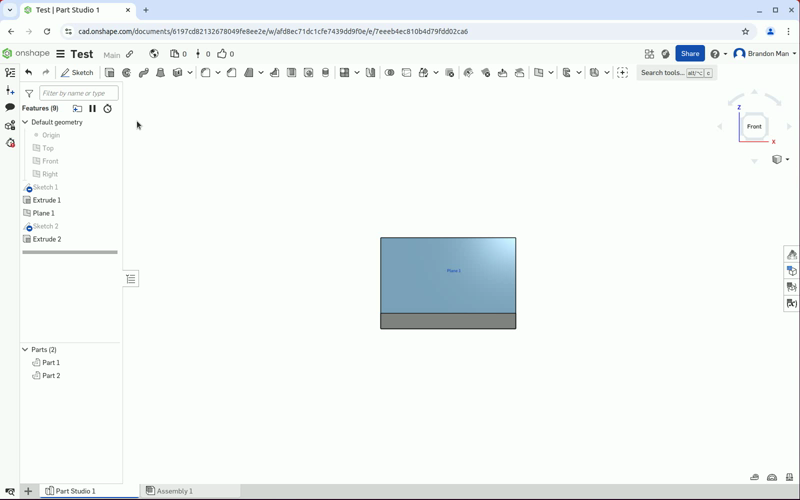
mouse_move(73, 189)
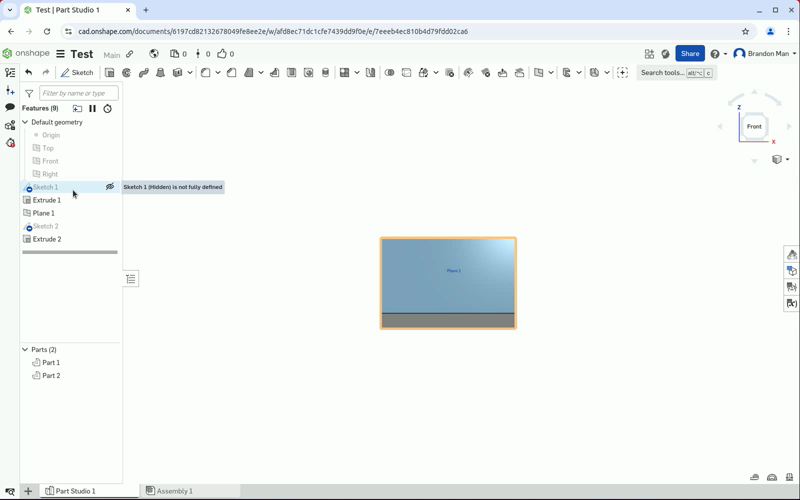
click(73, 189)
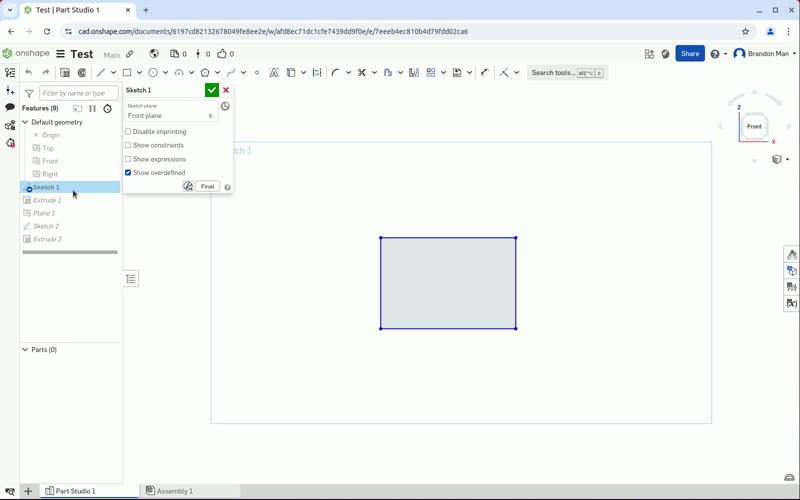
mouse_move(229, 92)
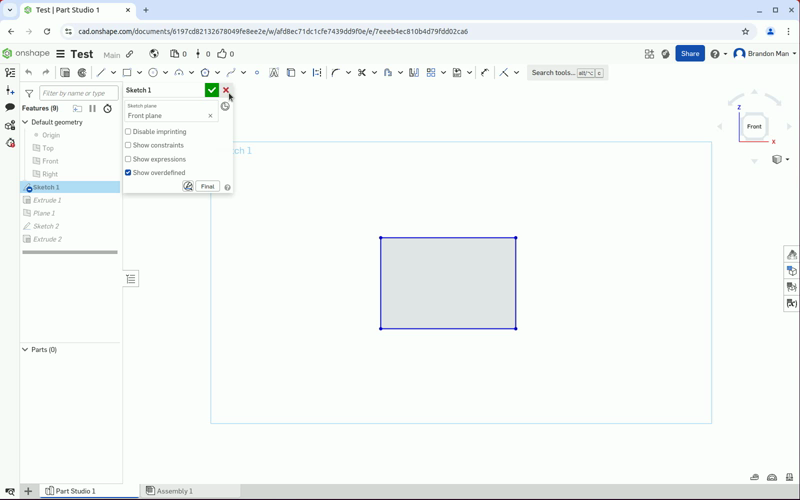
click(229, 92)
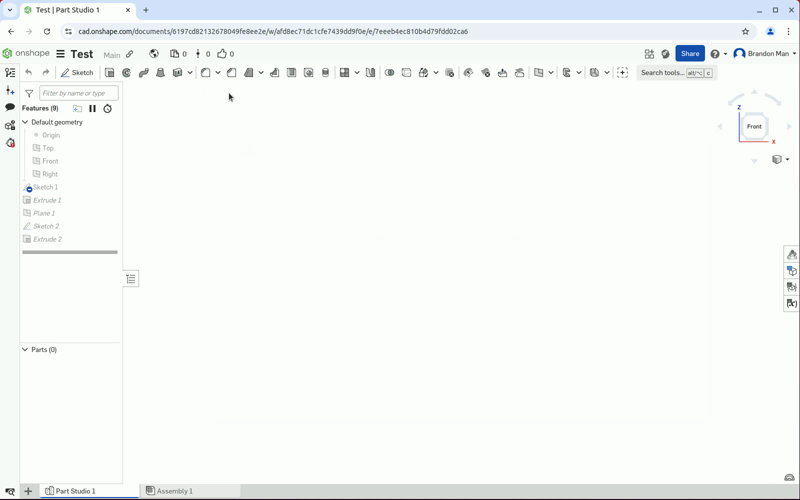
key(shift+s)
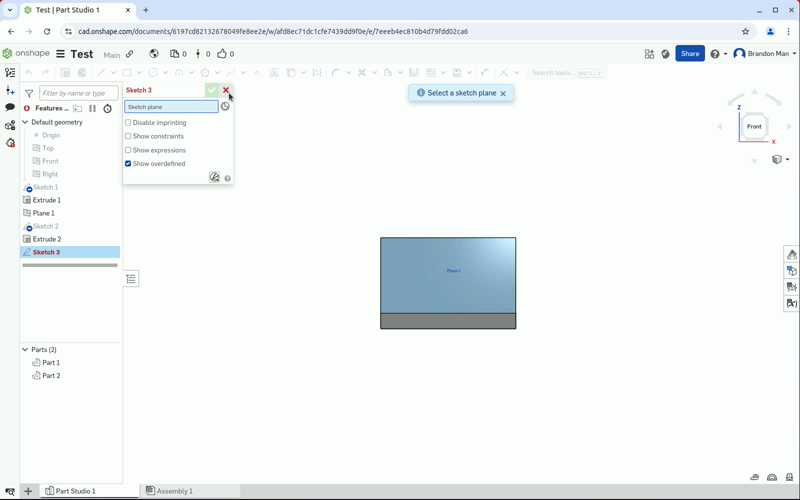
mouse_move(73, 215)
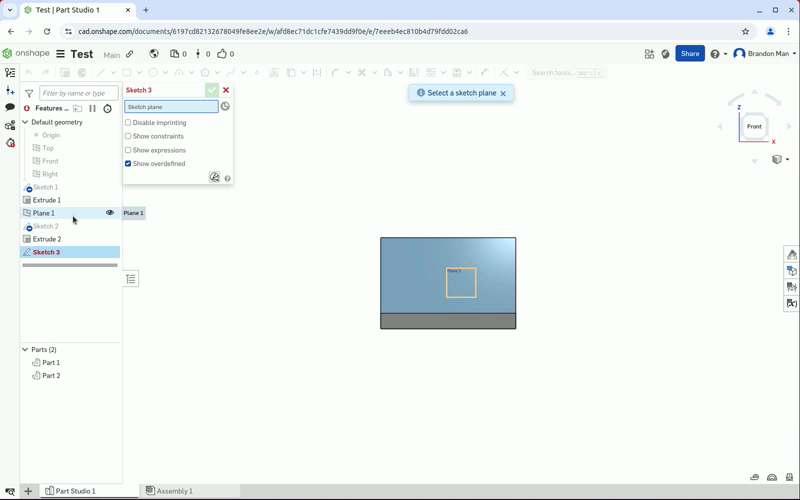
click(73, 215)
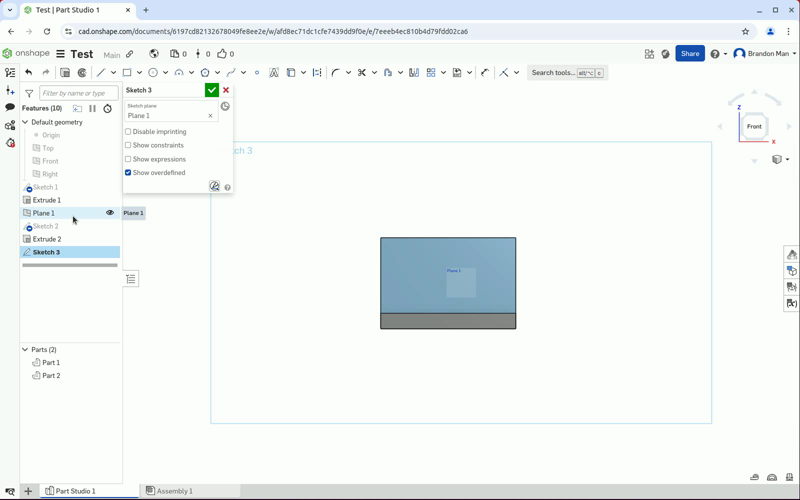
mouse_move(73, 352)
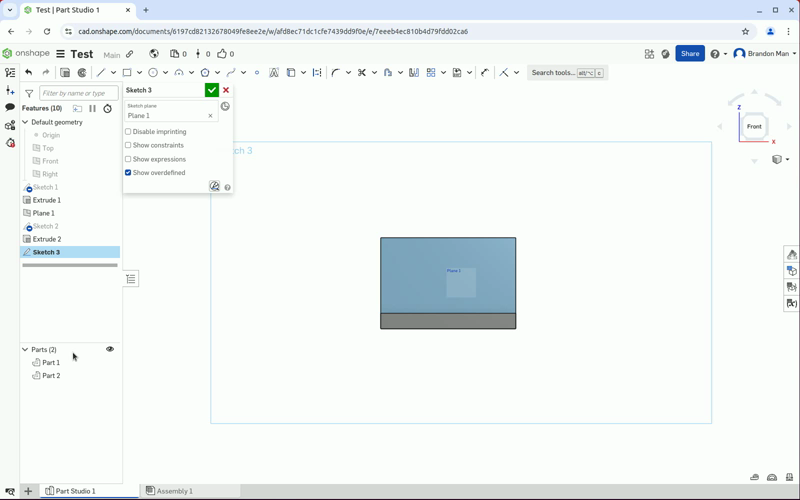
key(y)
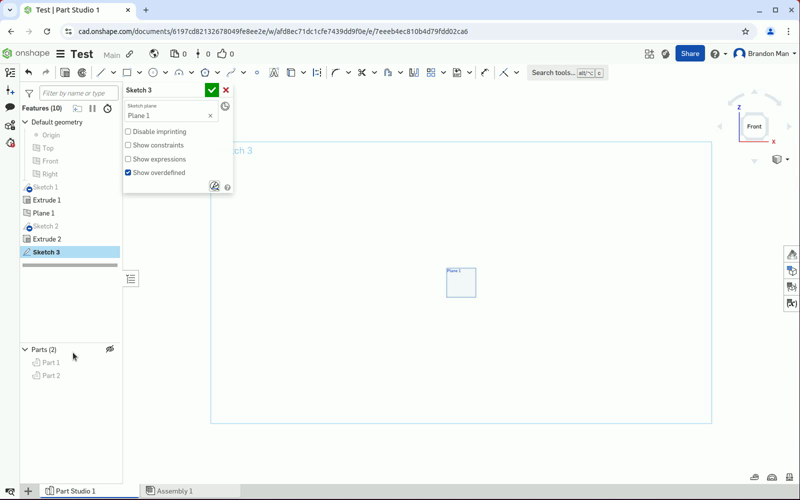
key(l)
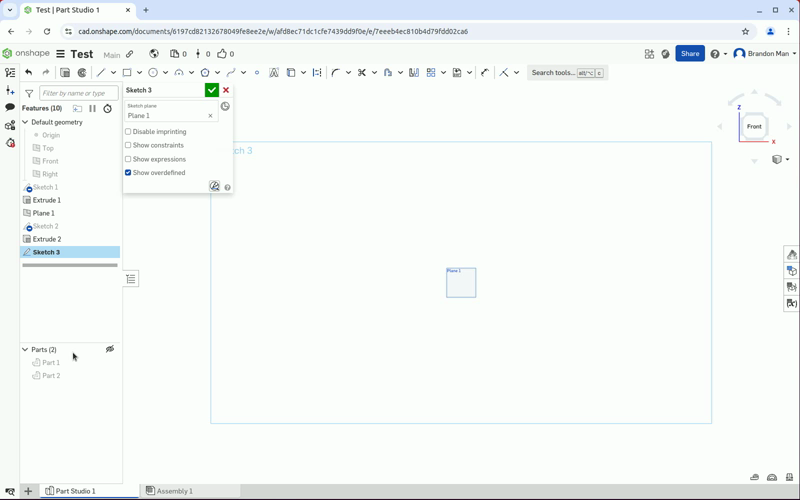
key_down(shift)
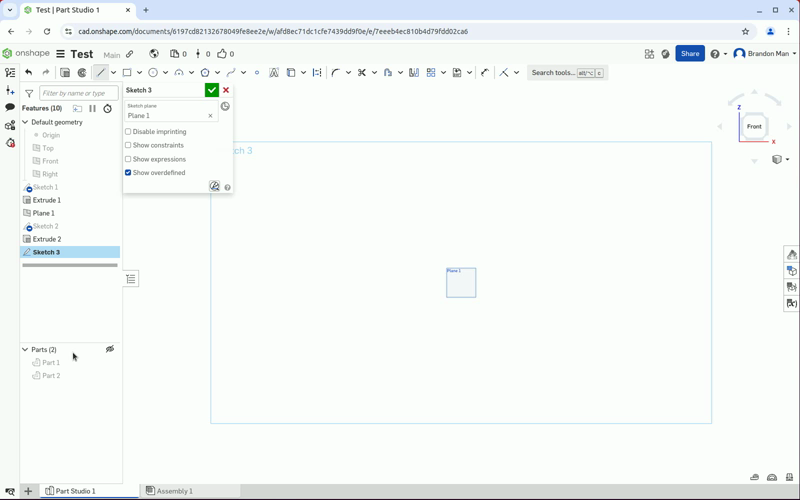
mouse_move(431, 313)
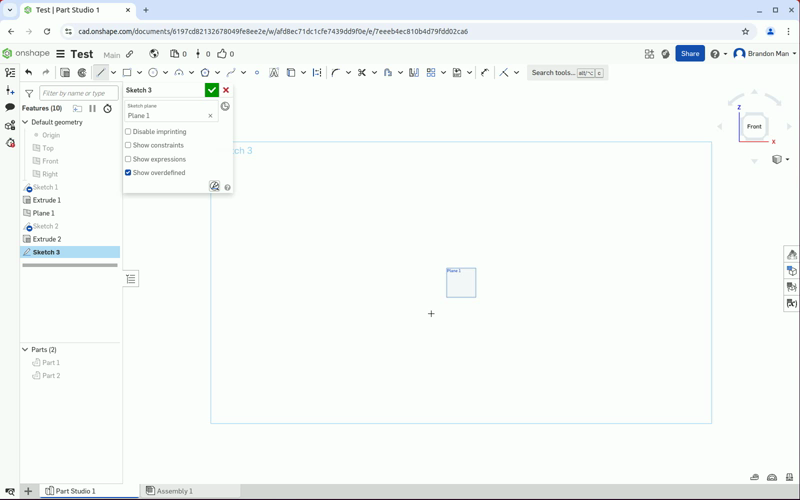
click(431, 313)
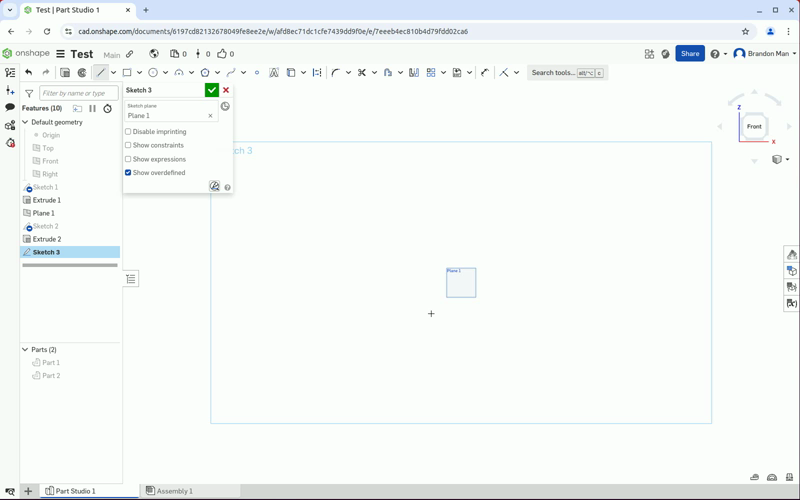
key_up(shift)
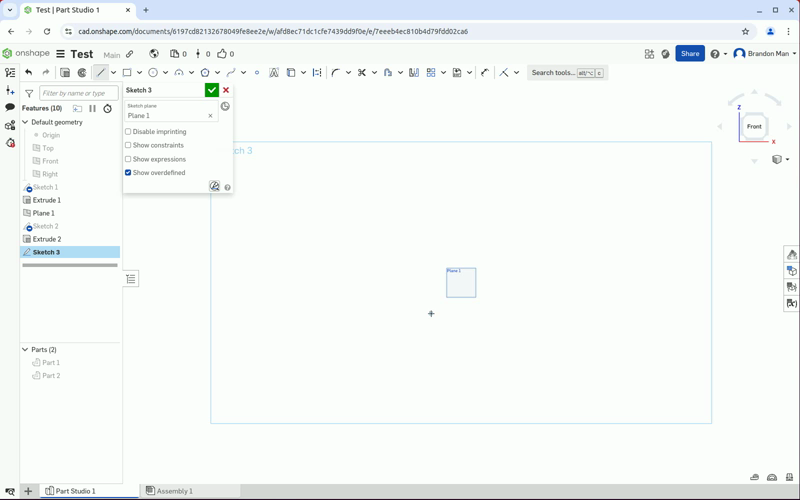
key_down(shift)
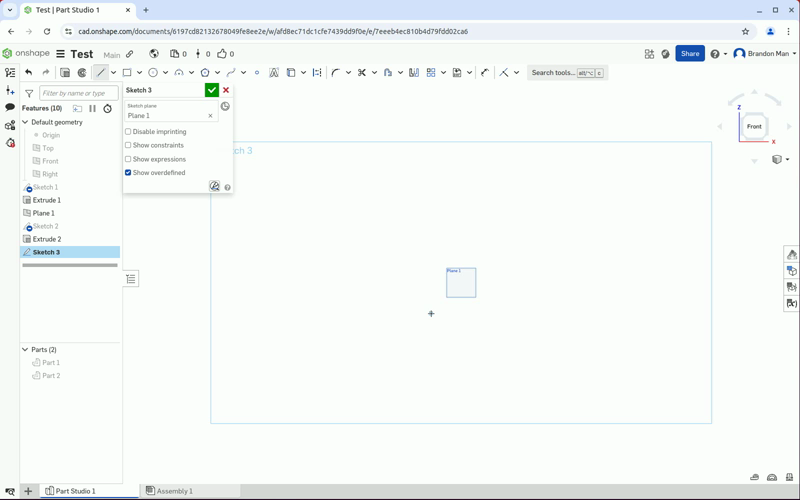
mouse_move(461, 313)
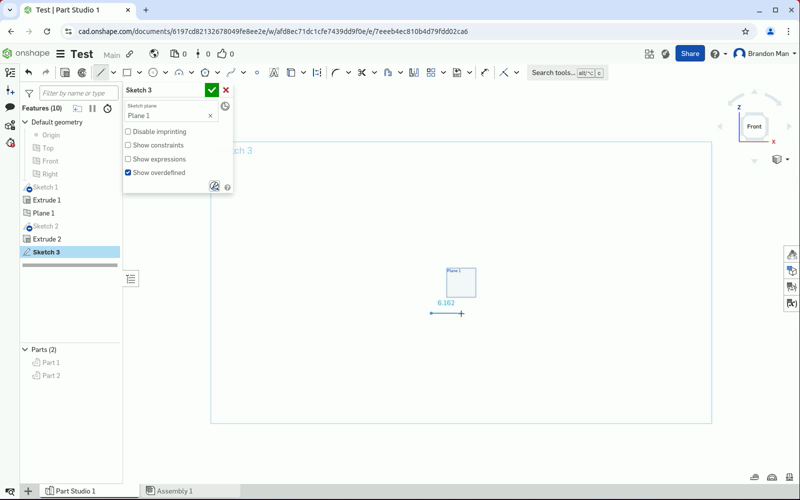
mouse_move(473, 313)
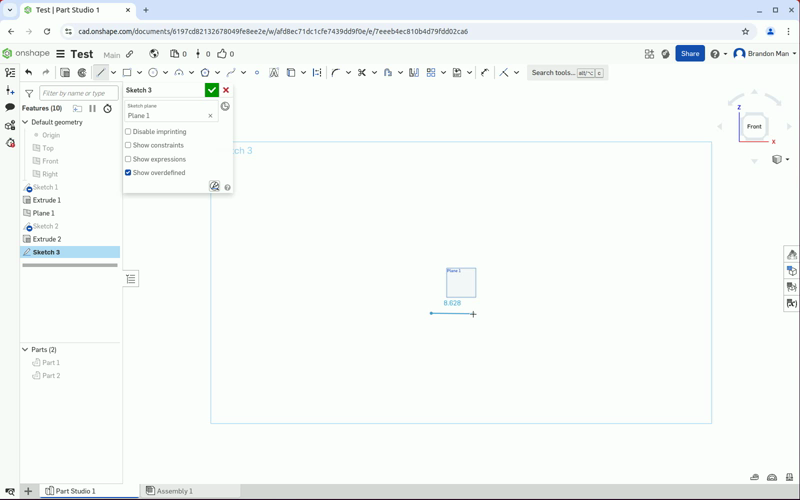
click(473, 313)
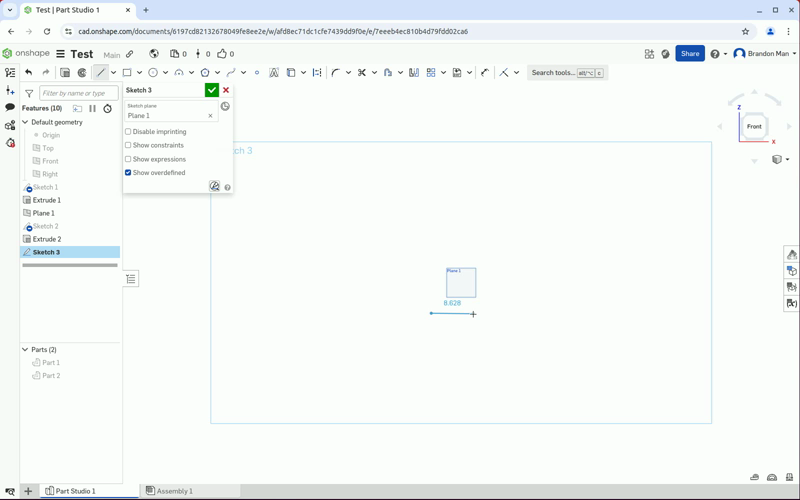
key_up(shift)
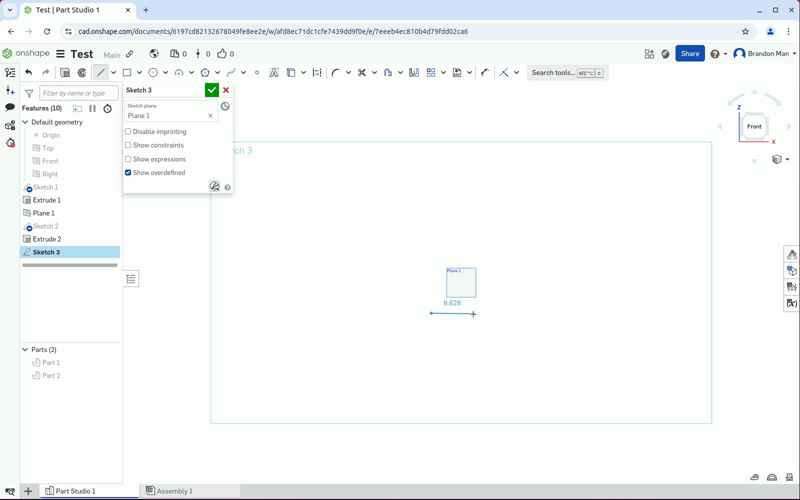
key_down(shift)
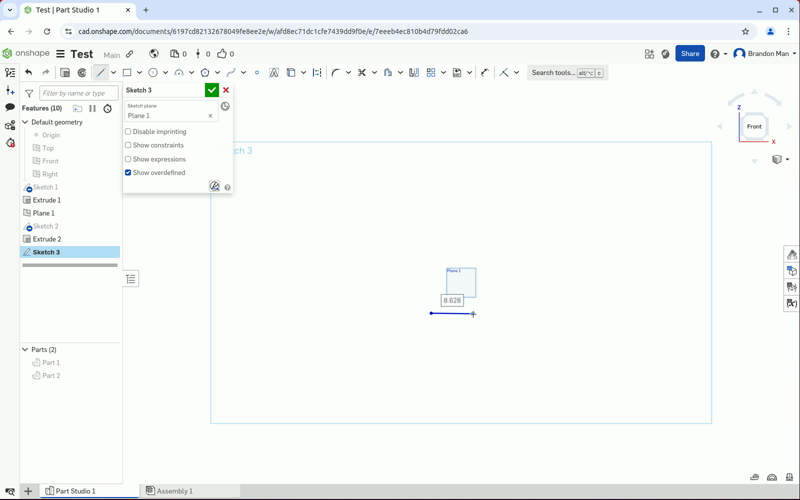
mouse_move(503, 313)
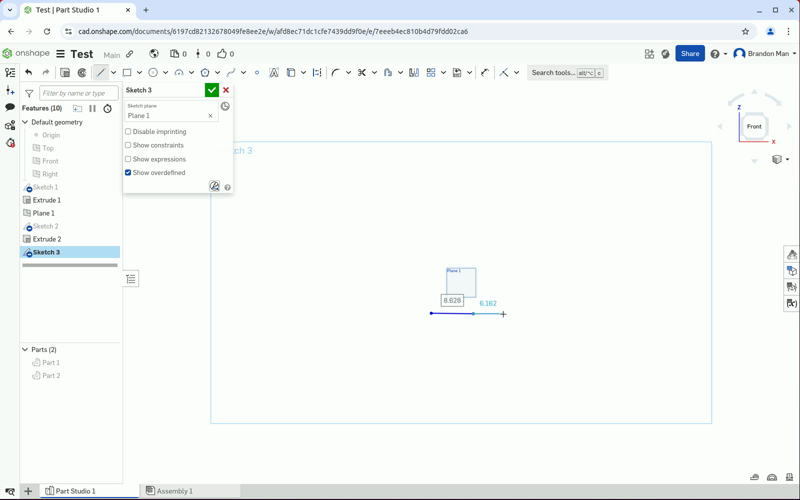
mouse_move(473, 256)
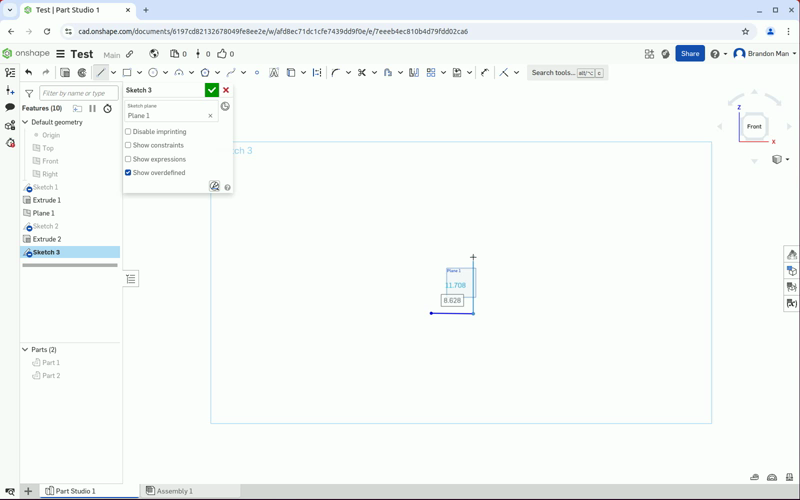
click(473, 256)
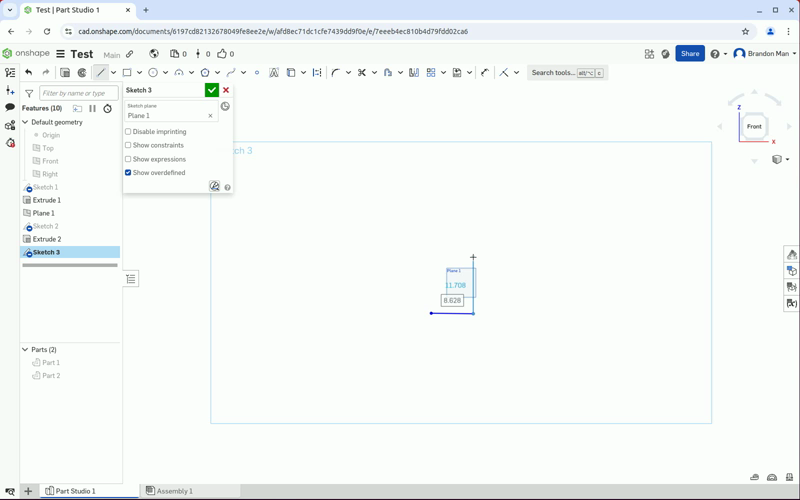
key_up(shift)
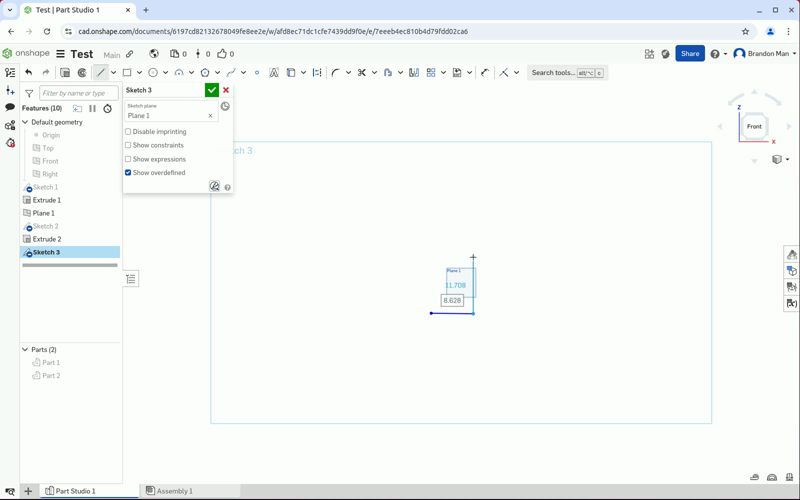
key_down(shift)
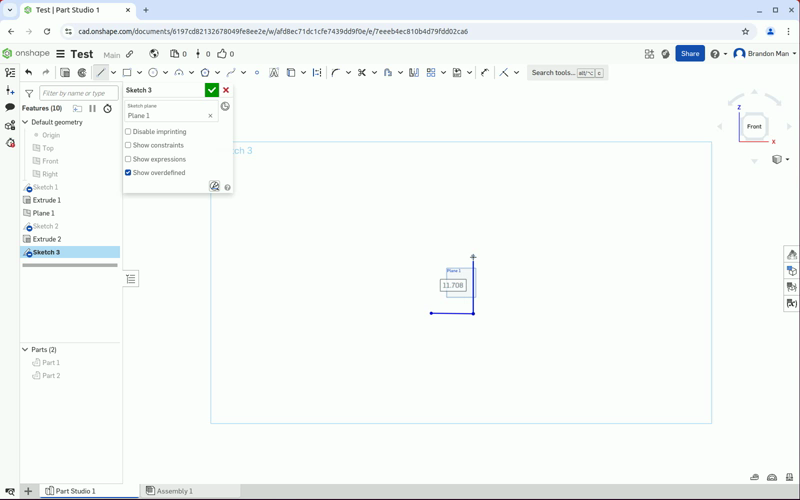
mouse_move(503, 256)
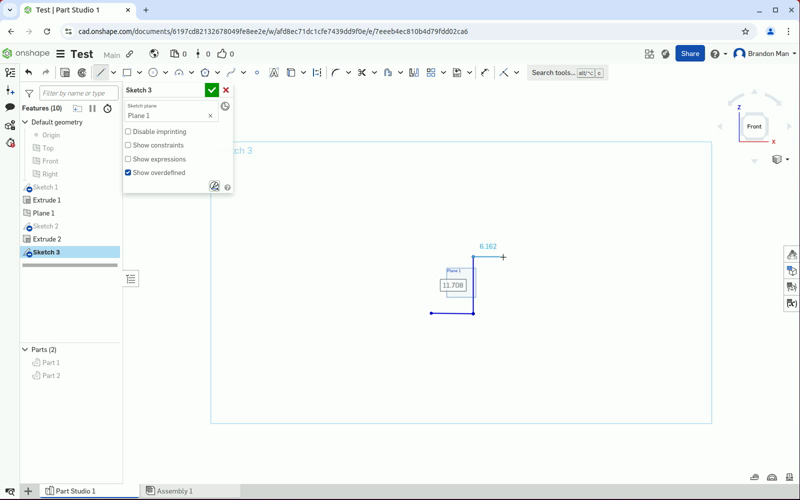
mouse_move(431, 256)
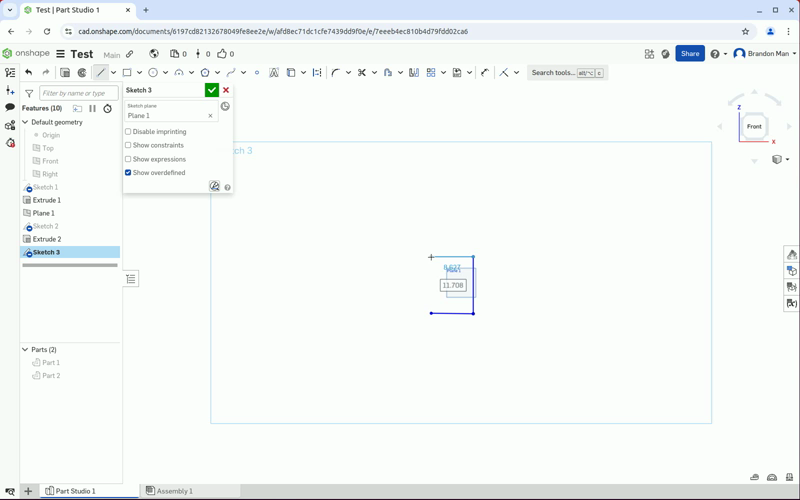
click(431, 256)
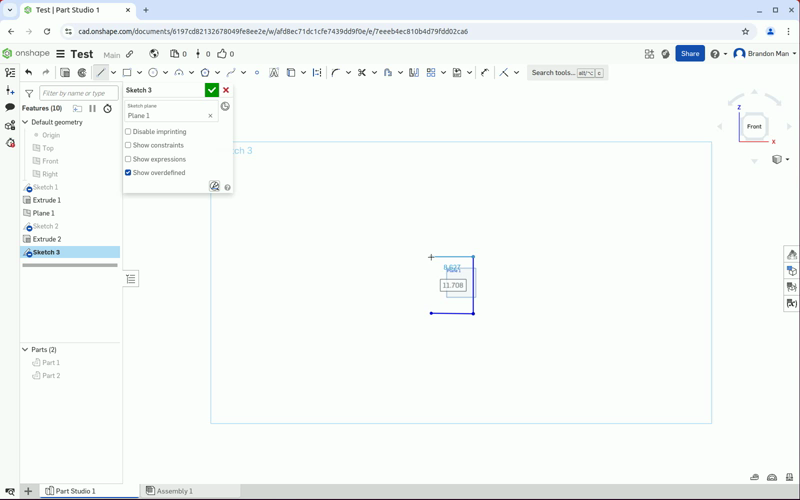
key_up(shift)
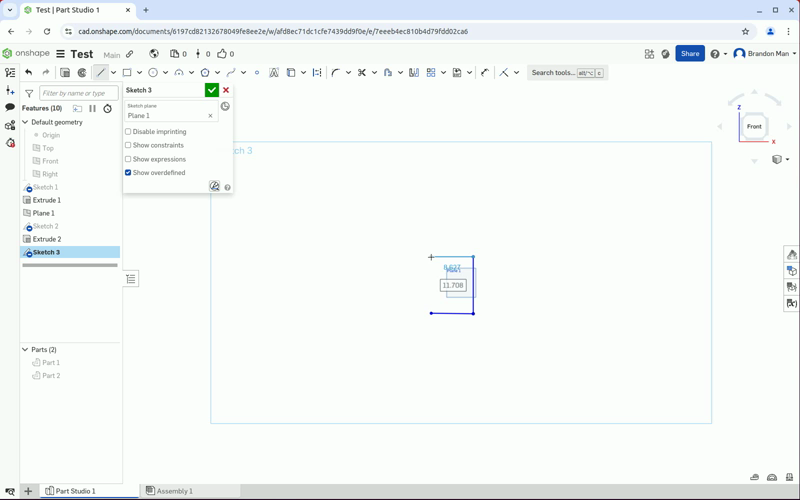
mouse_move(461, 256)
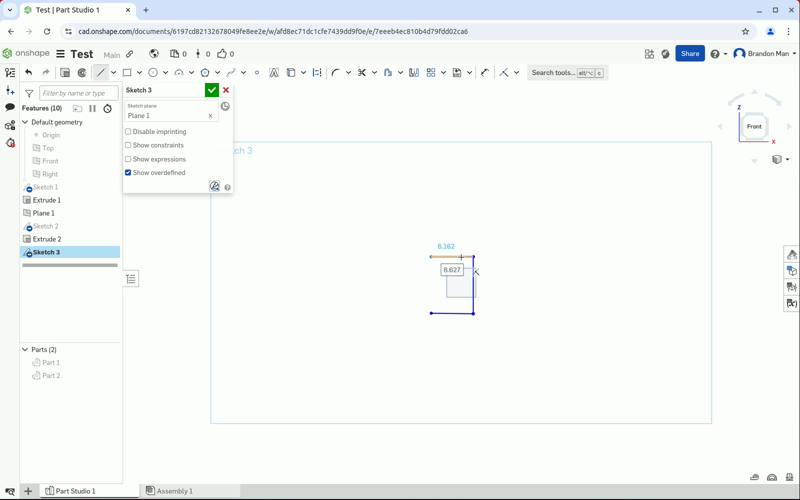
key_down(shift)
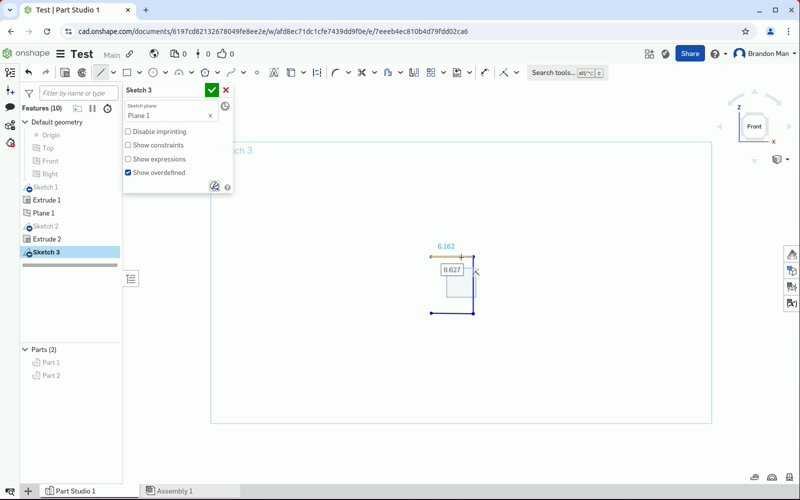
mouse_move(431, 313)
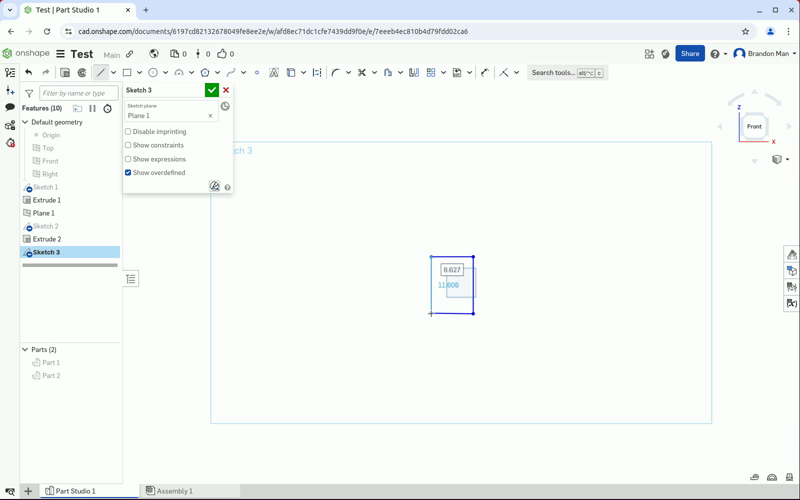
key_up(shift)
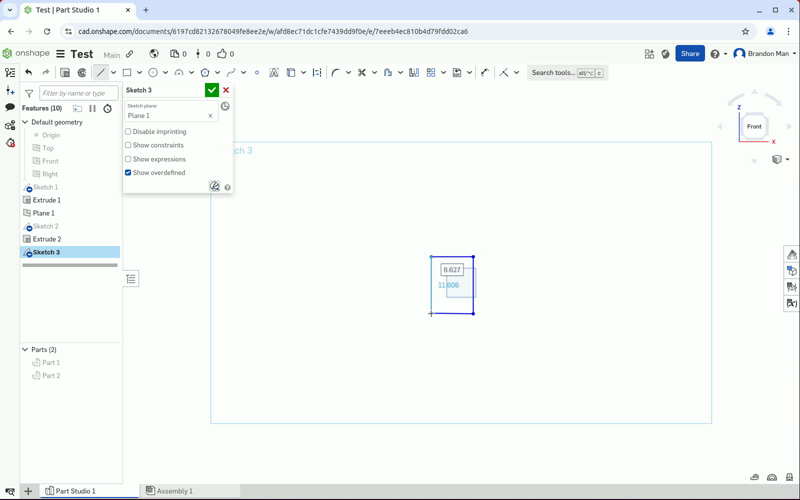
click(431, 313)
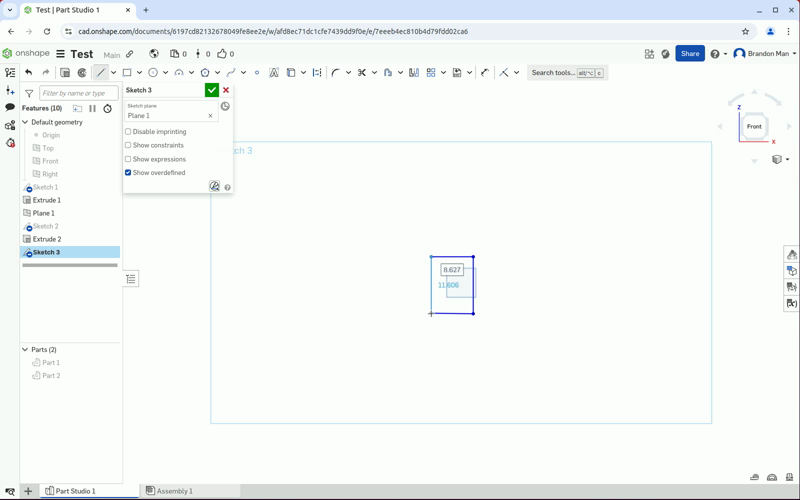
key(esc)
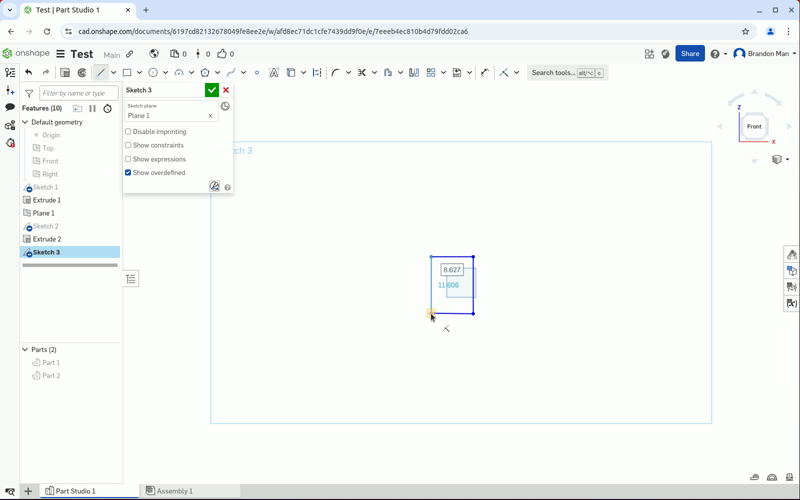
mouse_move(459, 279)
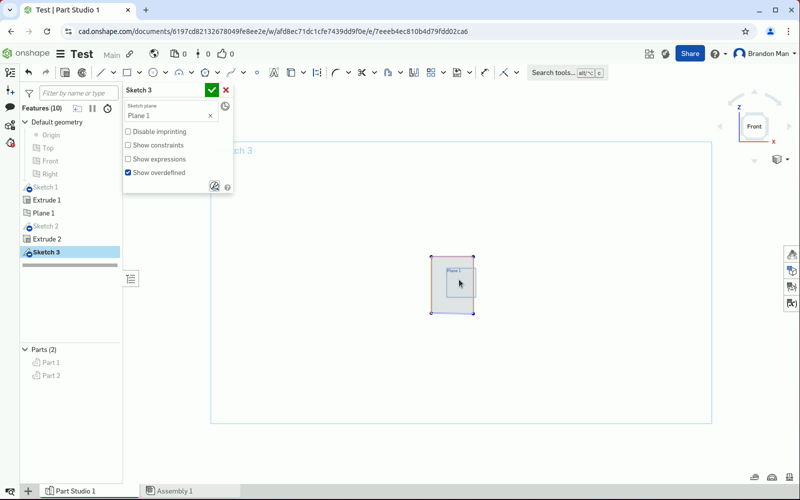
click(459, 279)
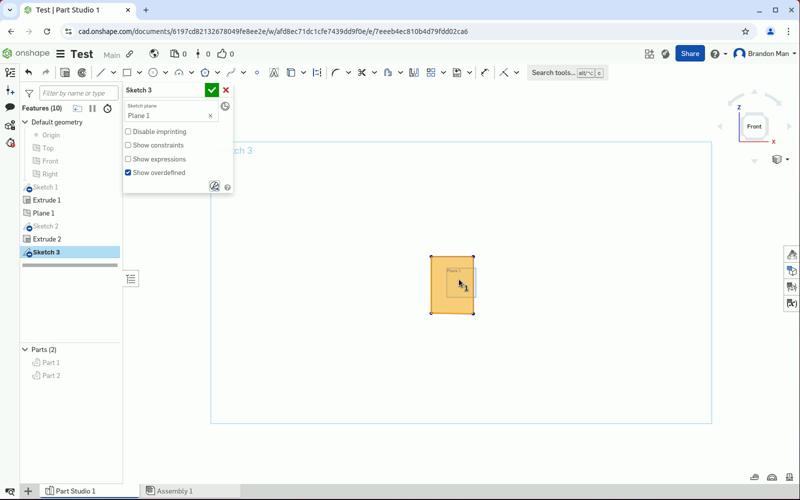
mouse_move(73, 352)
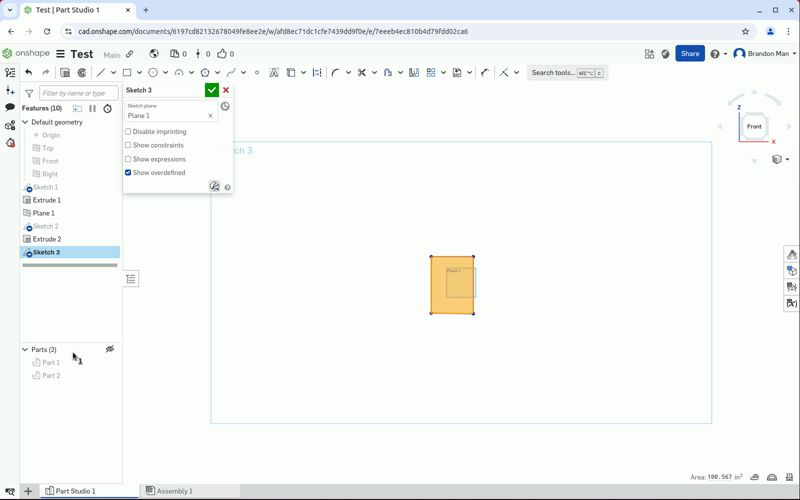
key(shift+y)
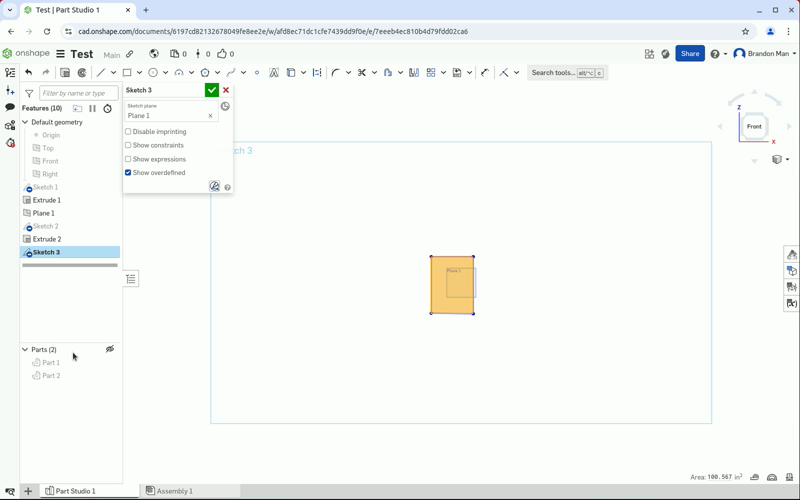
key(shift+e)
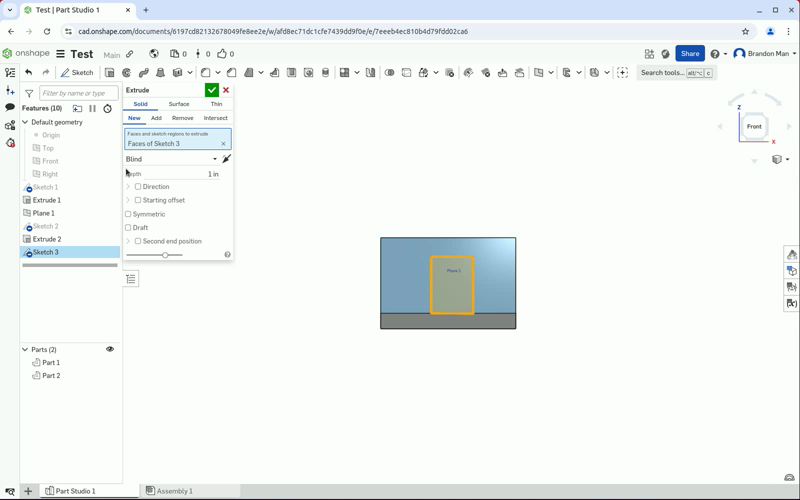
mouse_move(143, 106)
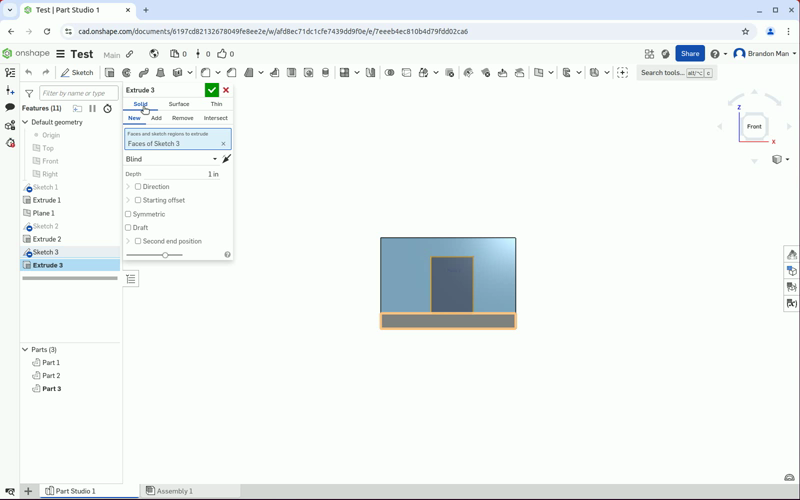
click(143, 106)
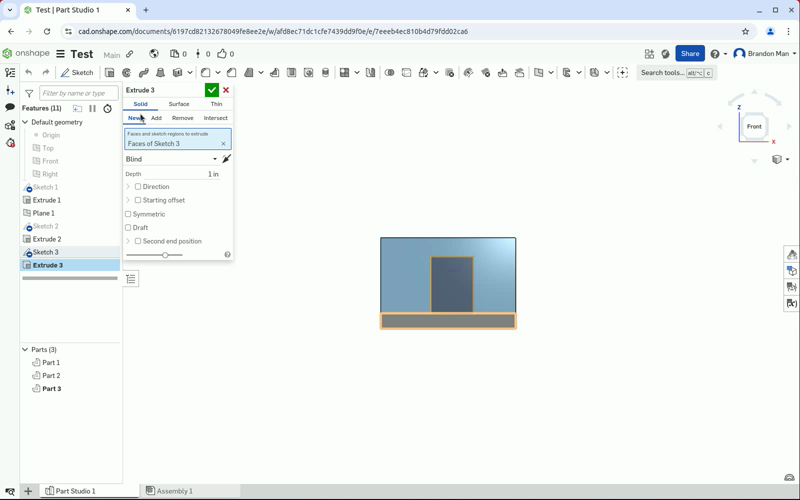
mouse_move(137, 120)
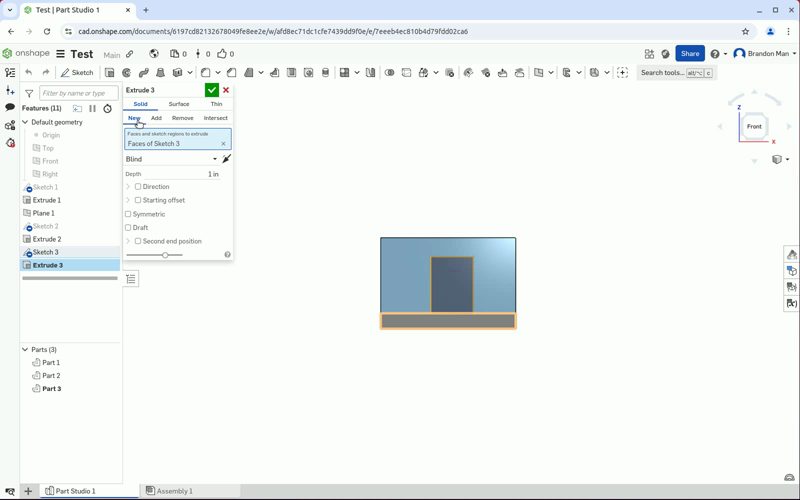
click(137, 120)
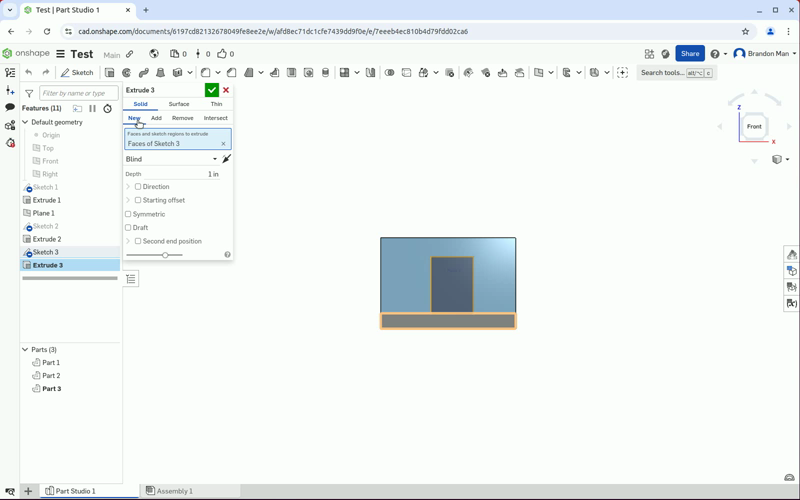
key(tab, 4)
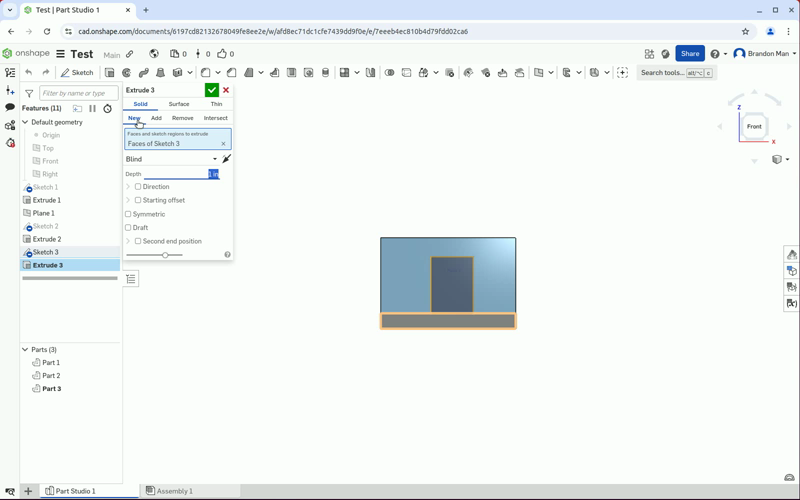
text(9.147)
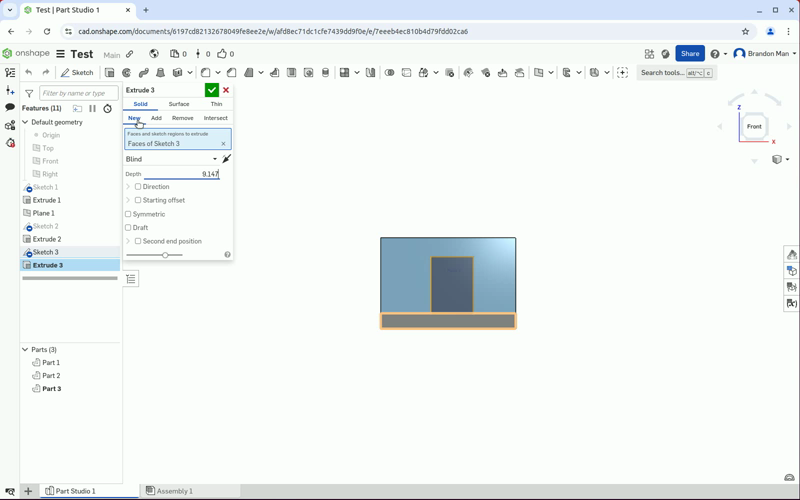
key(enter)
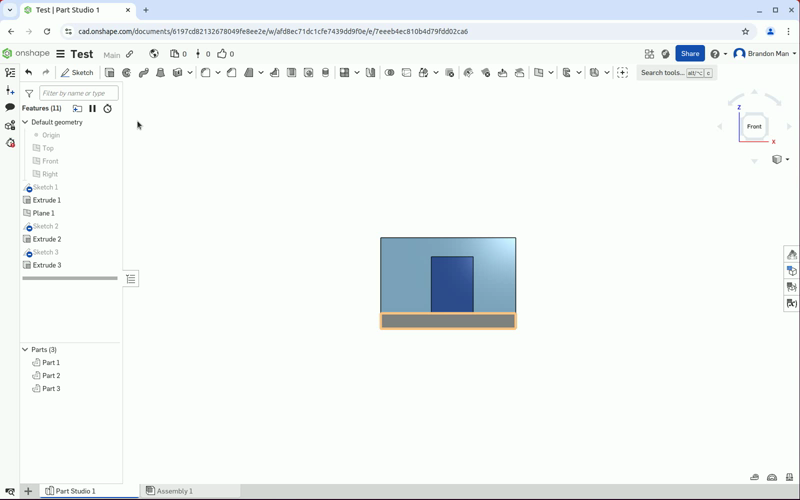
key(shift+h)
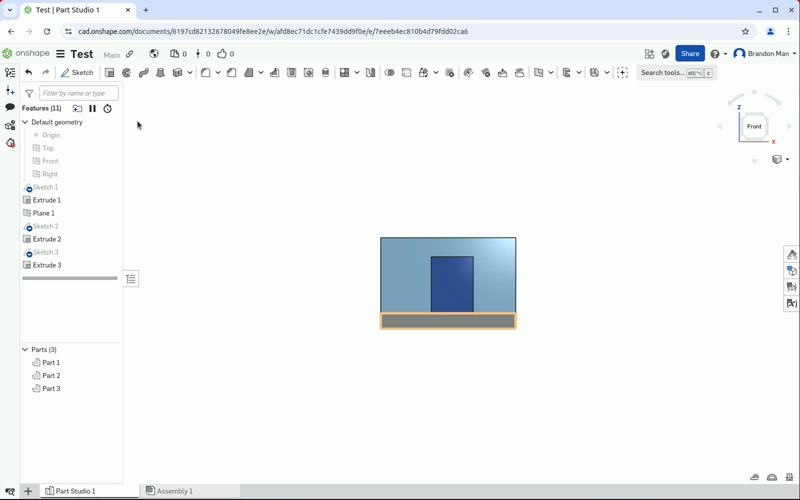
key(shift+h)
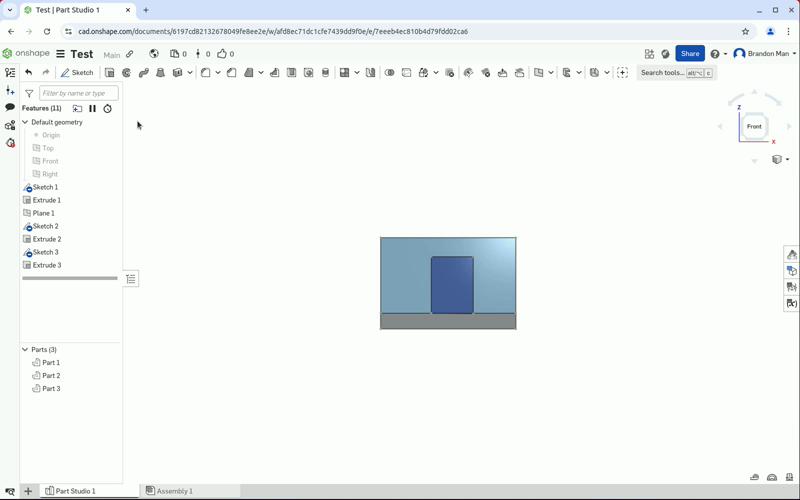
key(shift+7)
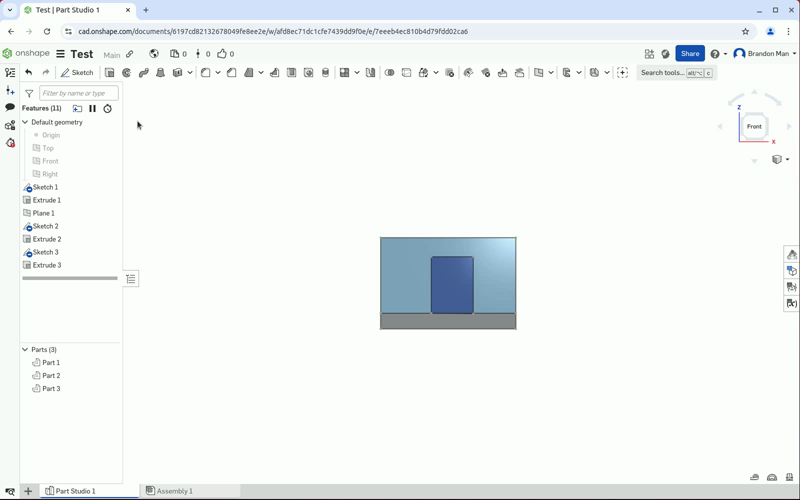
key(left, 2)
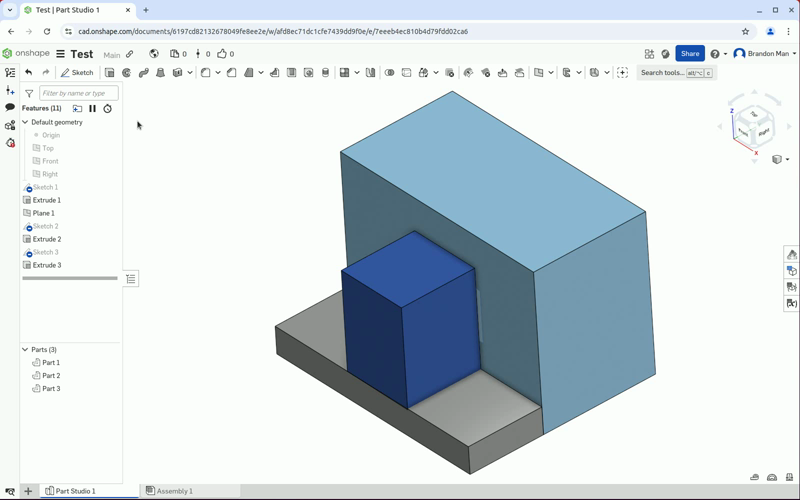
key(down, 2)
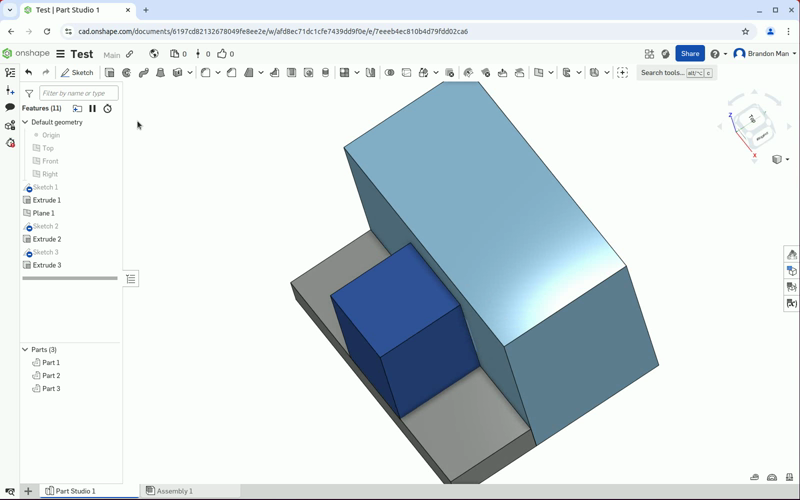
key(up, 2)
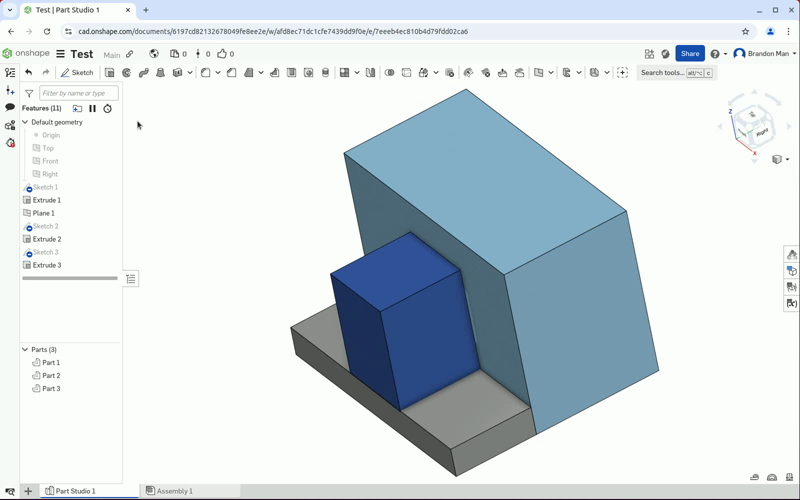
key(right, 2)
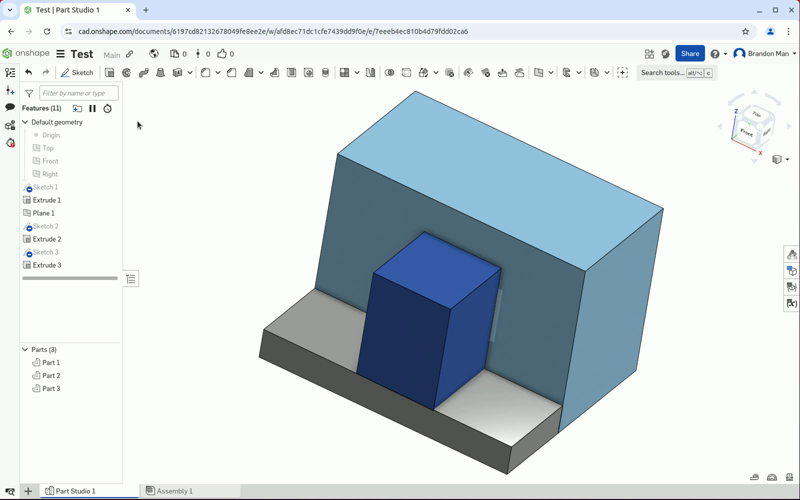
mouse_move(73, 189)
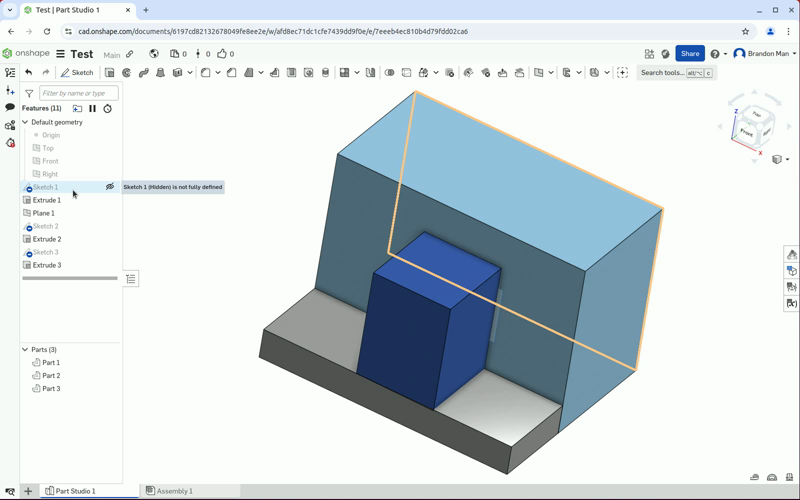
click(73, 189)